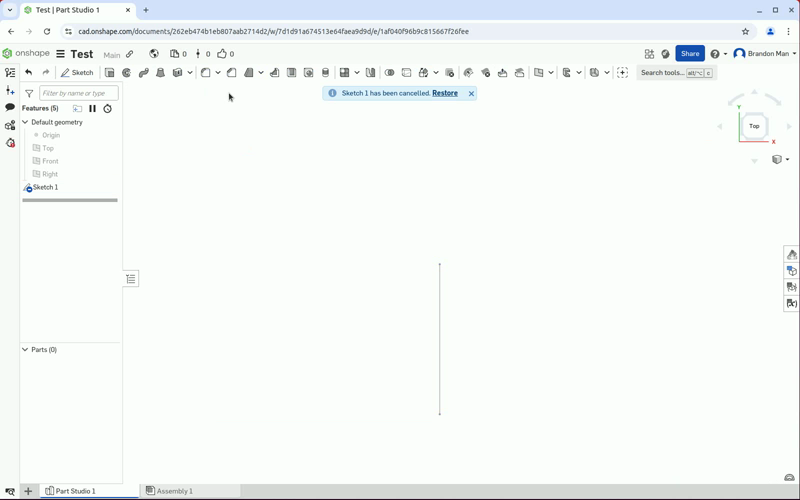
key(shift+h)
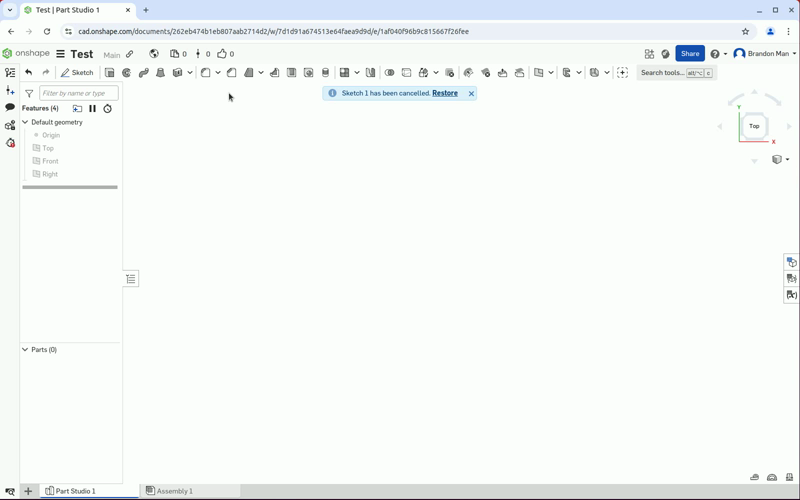
mouse_move(73, 352)
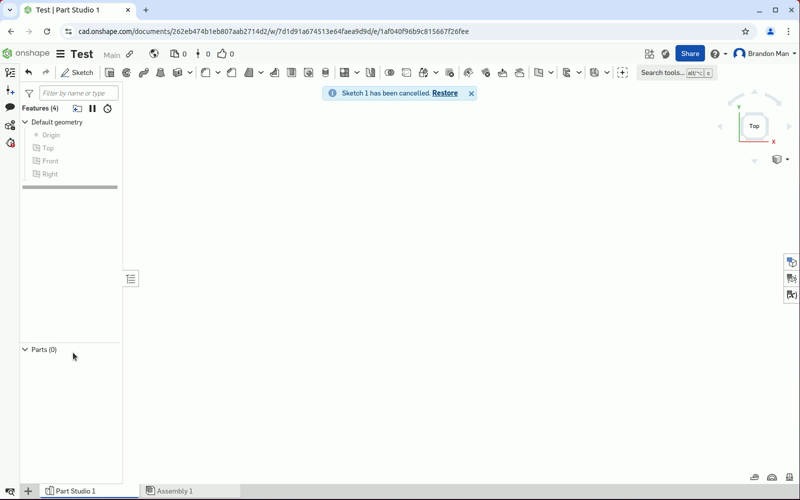
key(y)
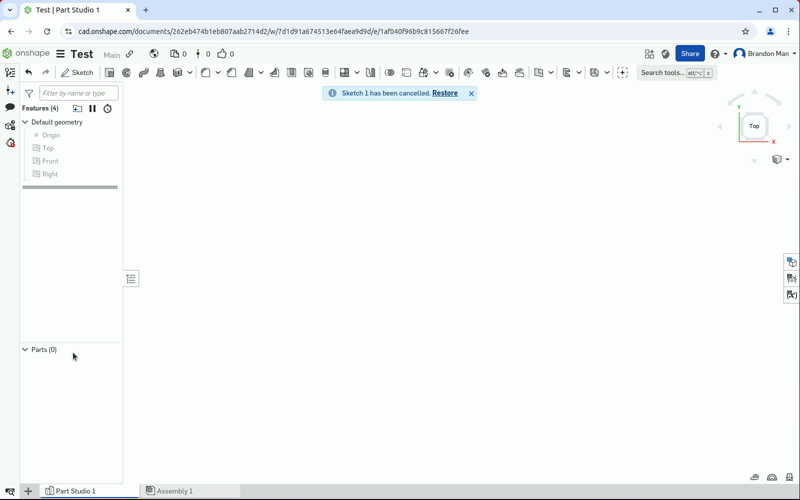
key(shift+p)
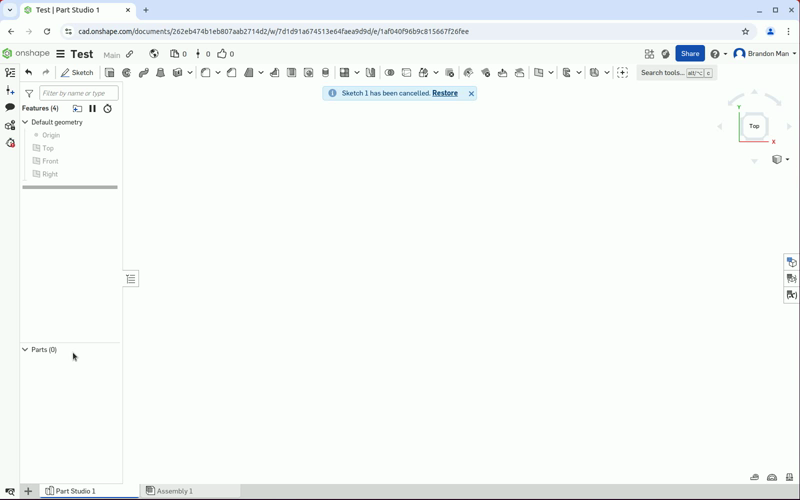
key(space)
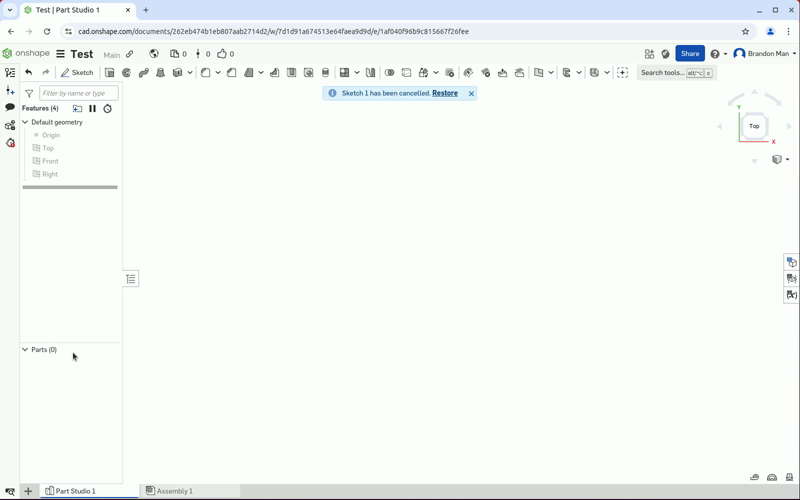
key_down(shift)
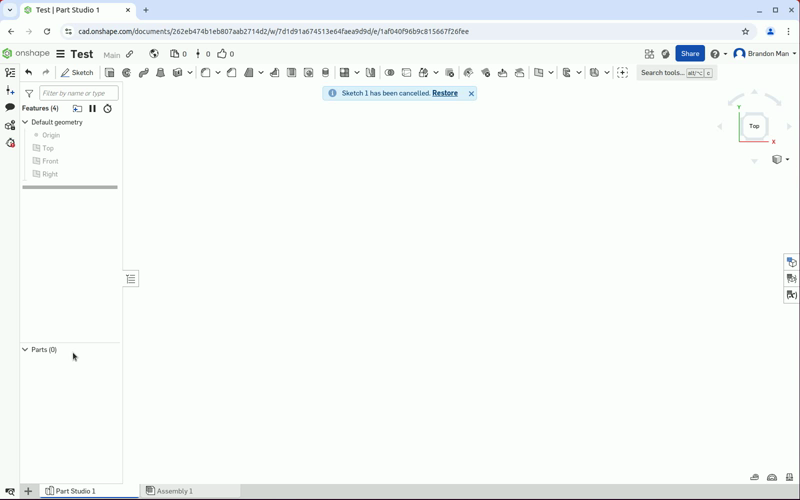
key(up)
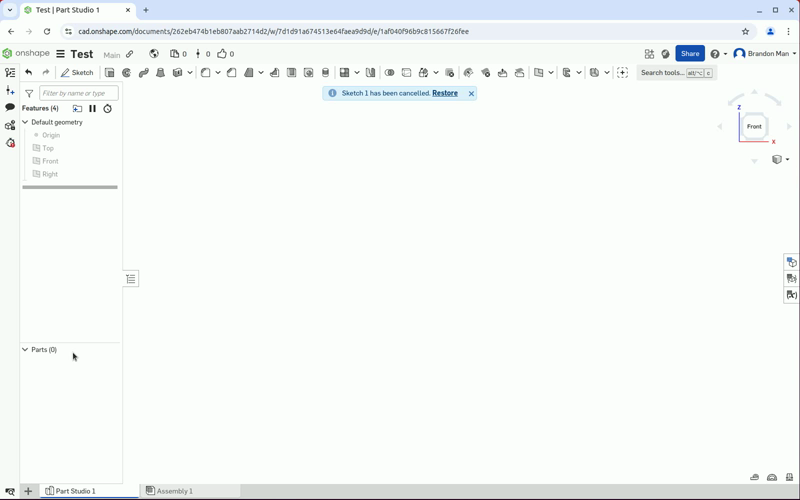
key_up(shift)
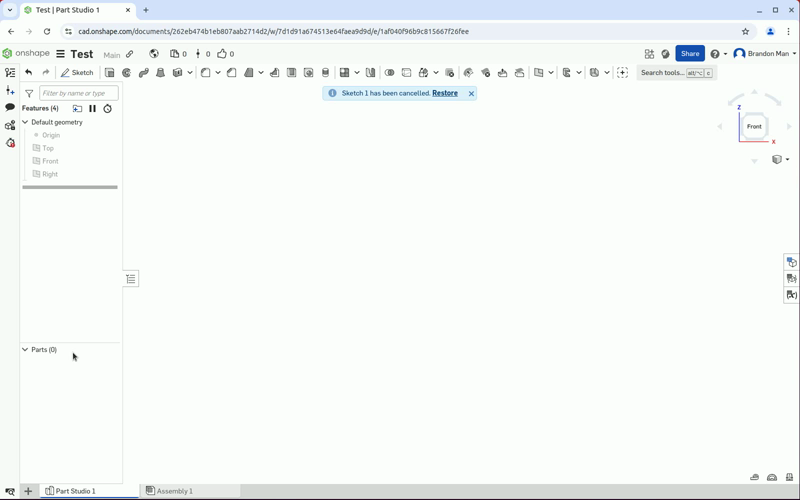
mouse_move(73, 352)
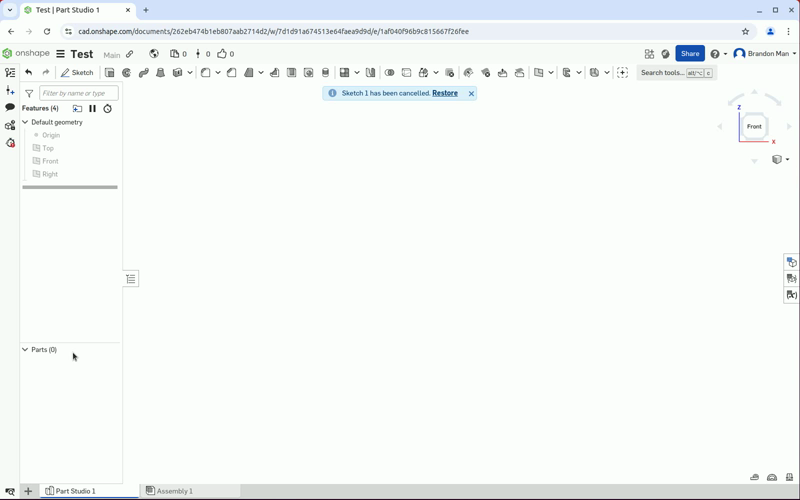
key(shift+y)
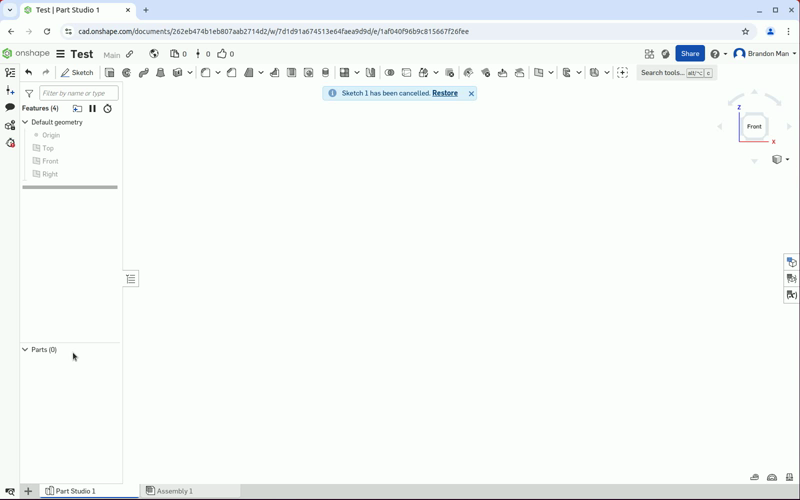
key(shift+s)
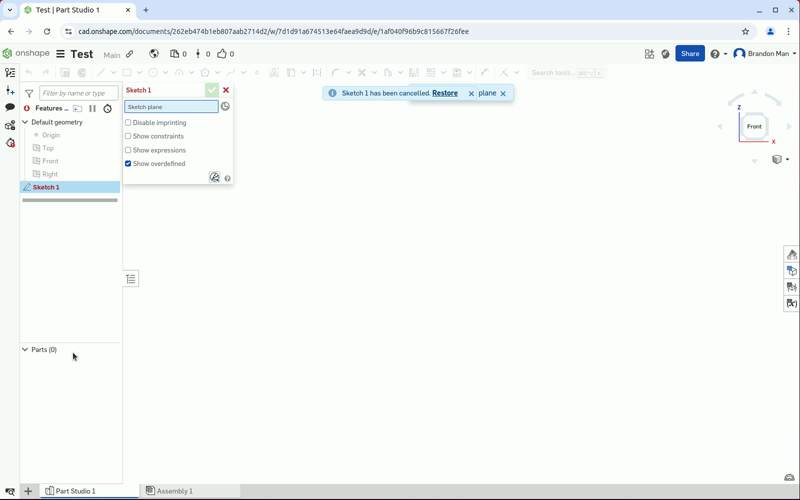
mouse_move(73, 163)
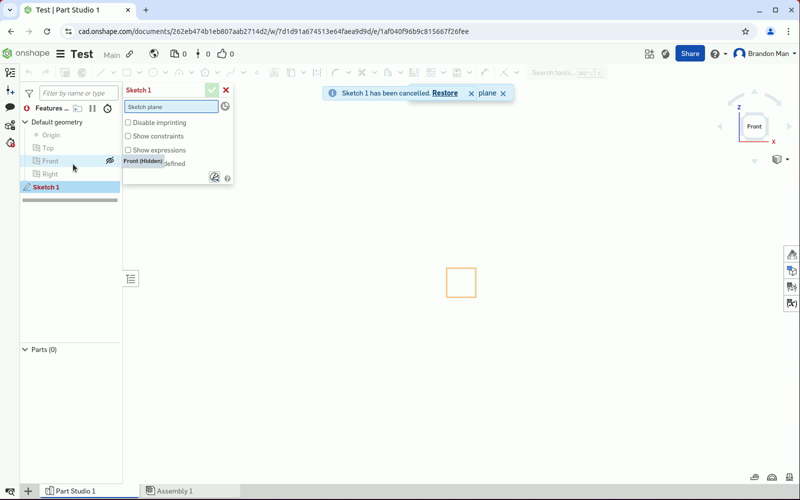
click(73, 163)
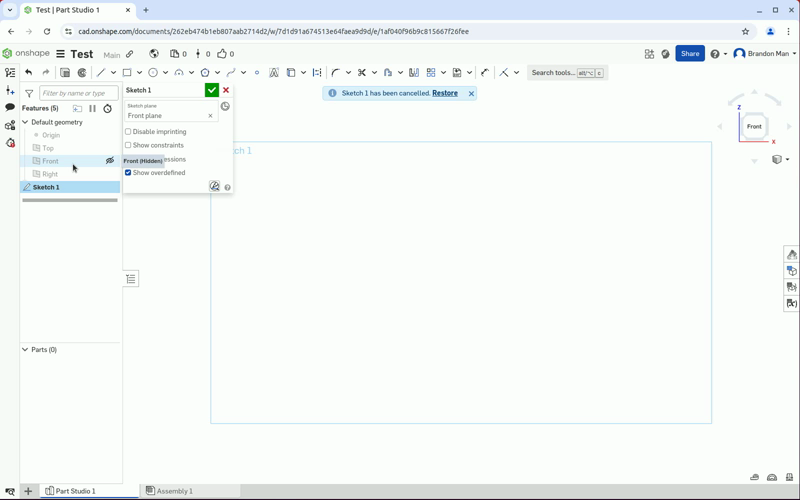
mouse_move(73, 352)
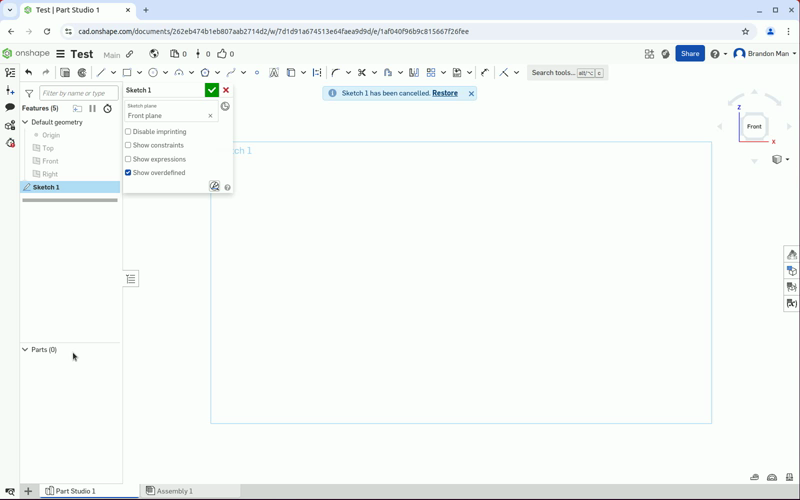
key(y)
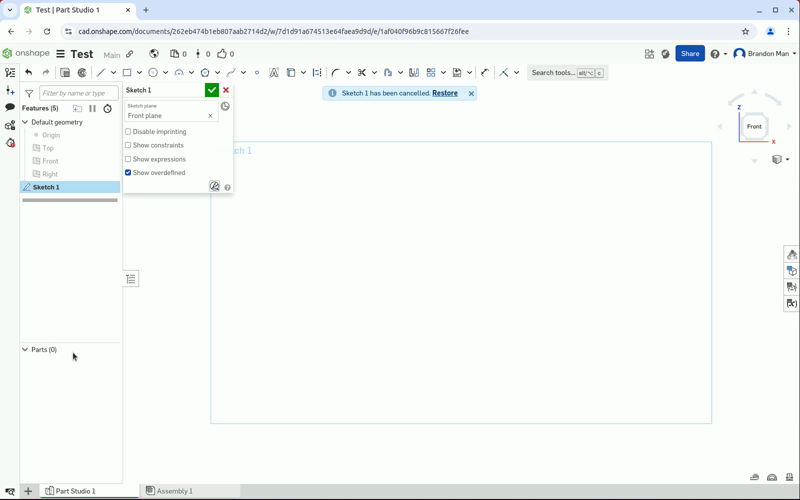
key(c)
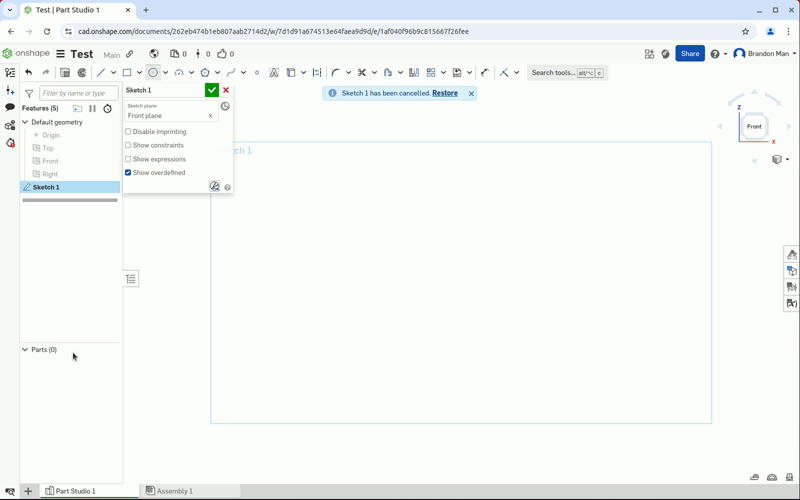
key_down(shift)
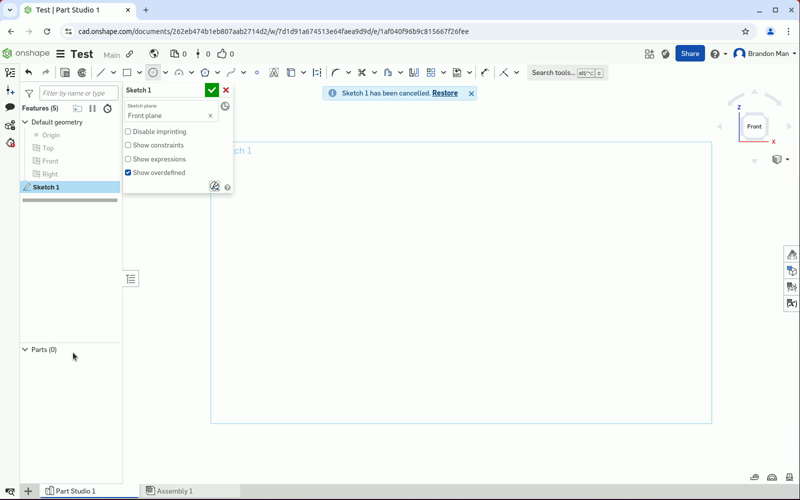
mouse_move(460, 282)
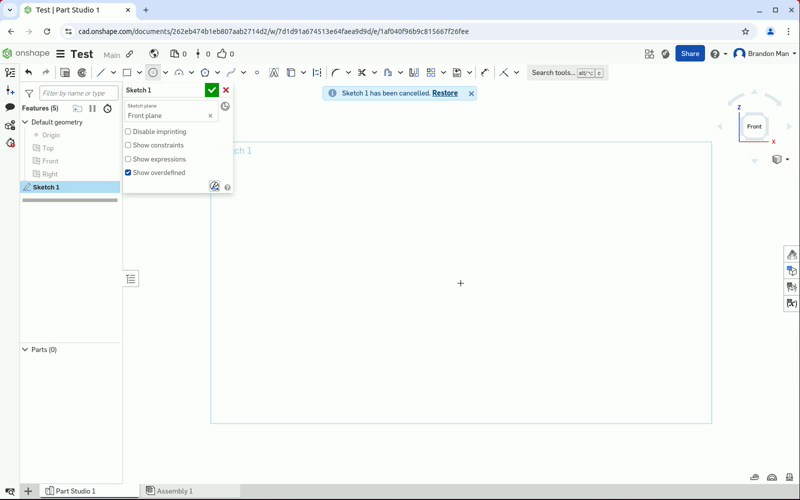
click(460, 282)
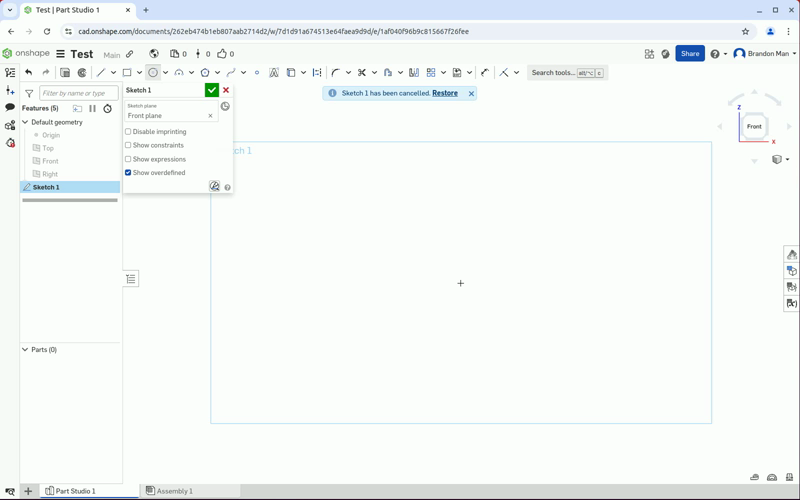
key_up(shift)
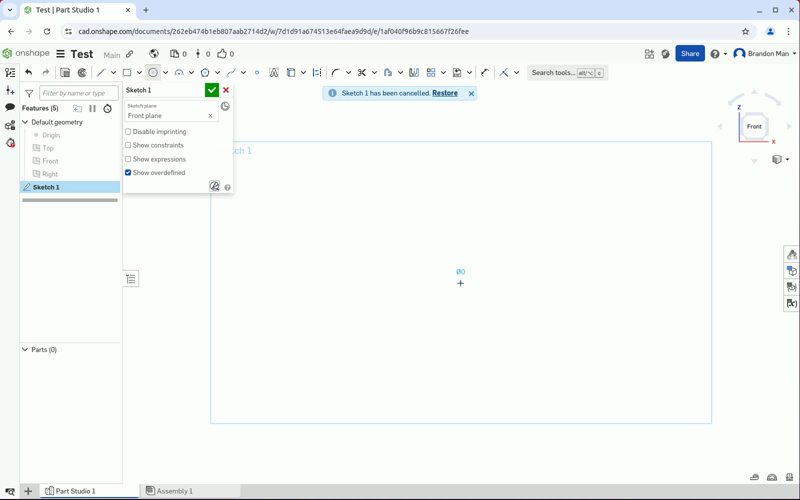
mouse_move(505, 282)
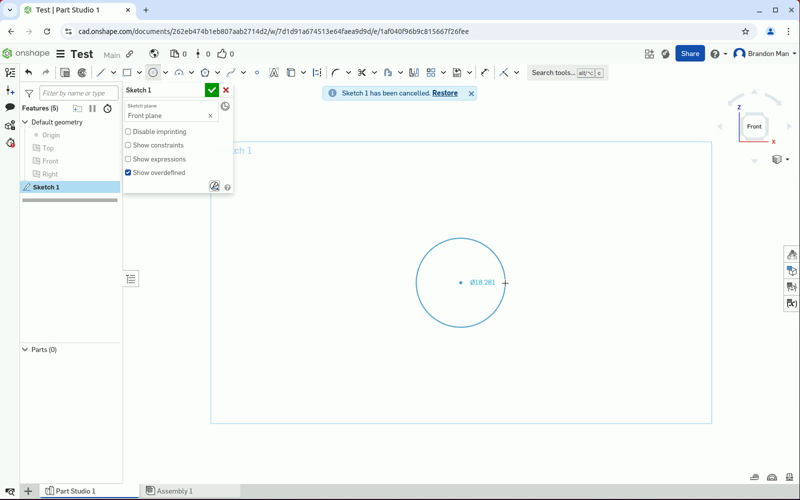
click(505, 282)
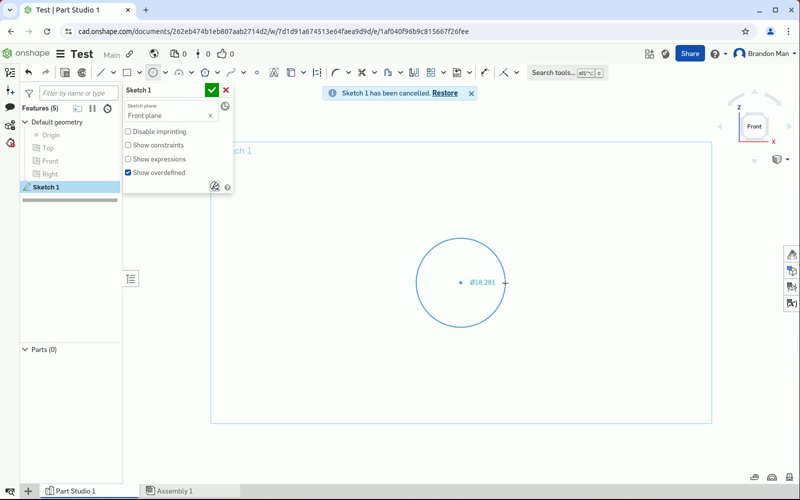
key(esc)
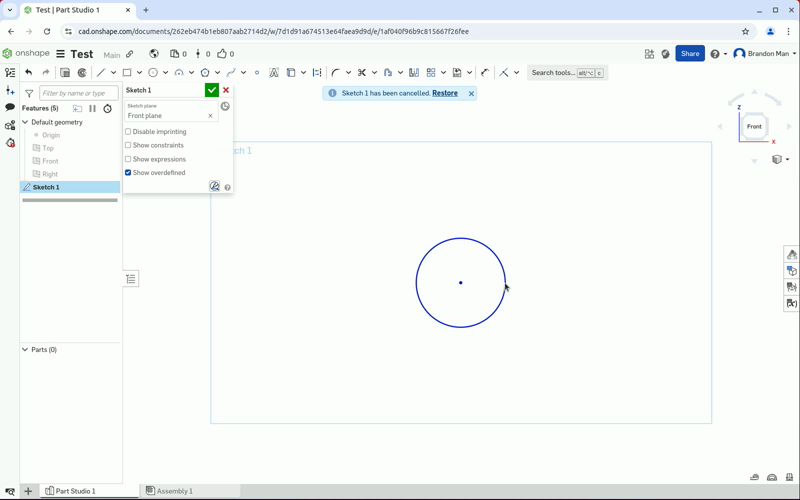
key(c)
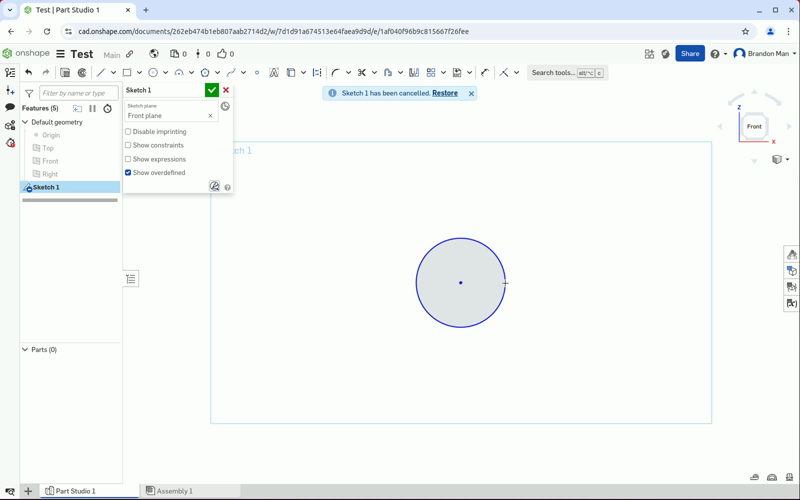
key_down(shift)
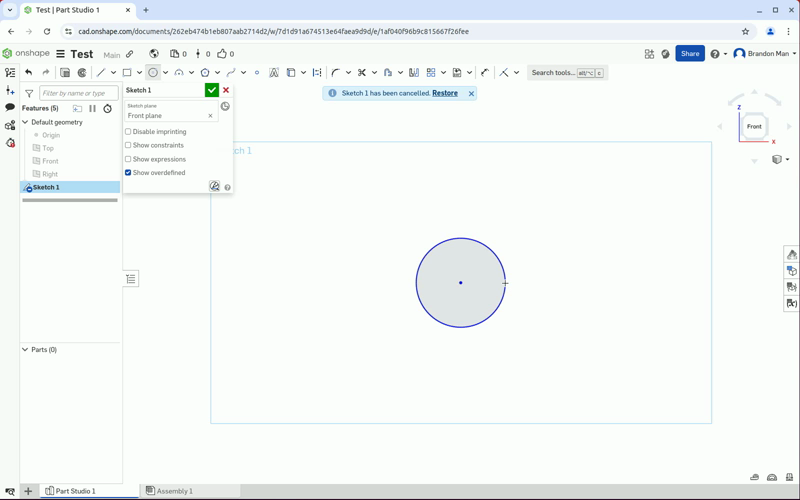
mouse_move(460, 282)
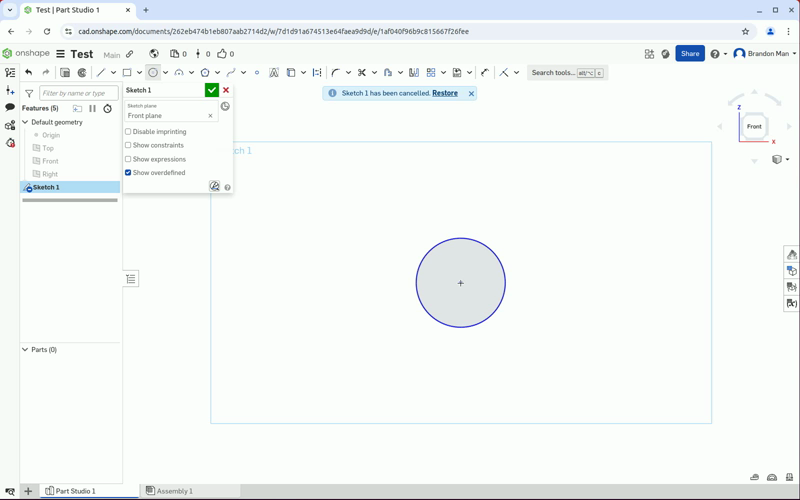
click(460, 282)
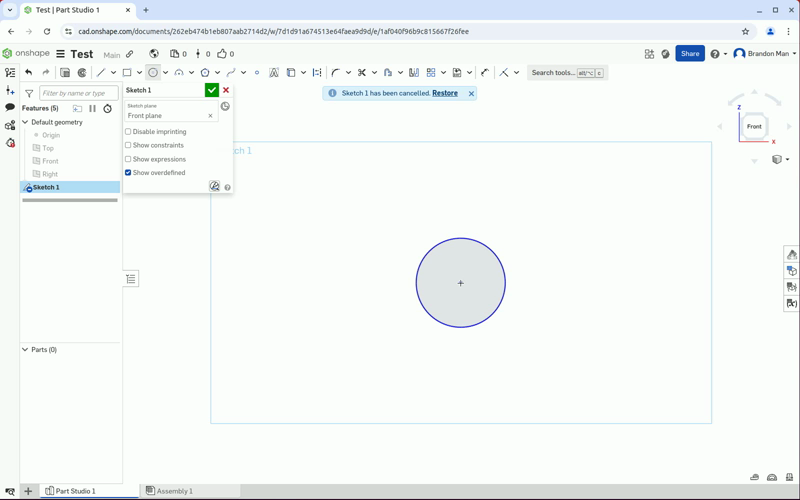
key_up(shift)
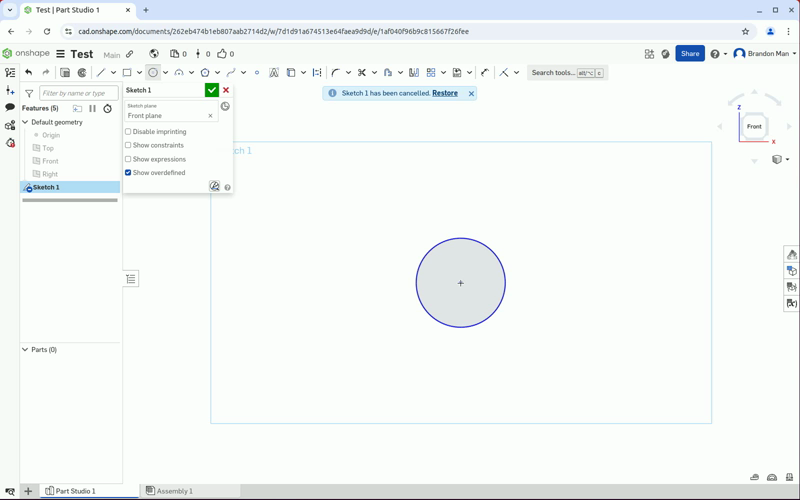
mouse_move(478, 282)
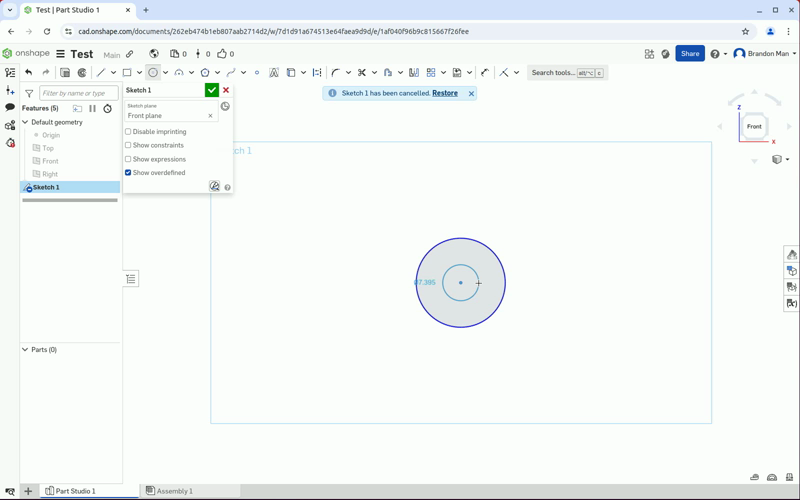
click(478, 282)
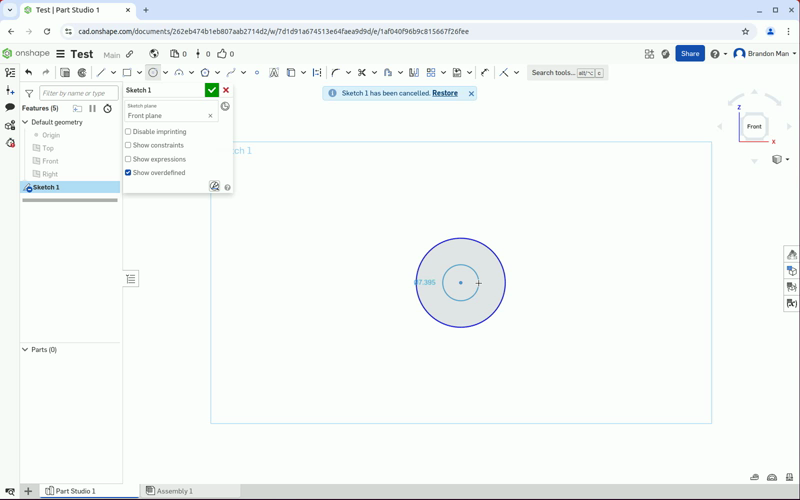
key(esc)
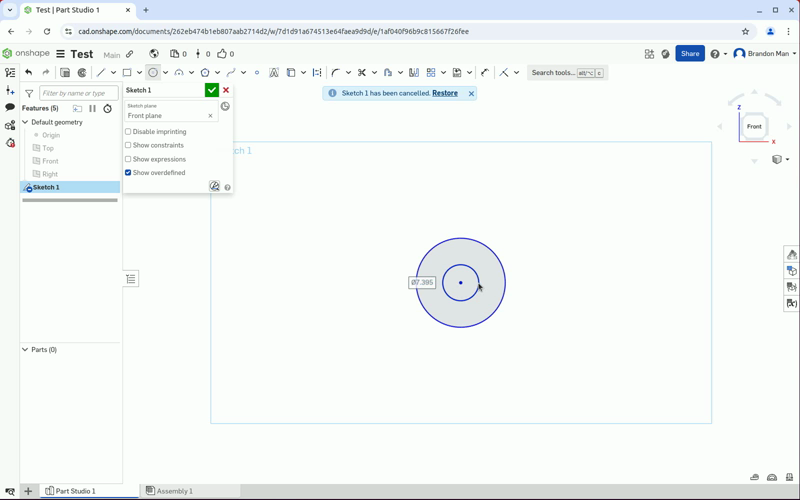
mouse_move(428, 286)
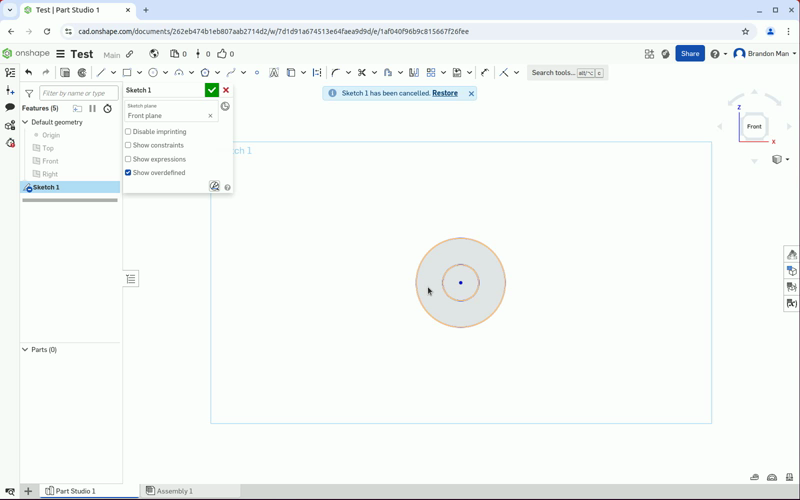
click(428, 286)
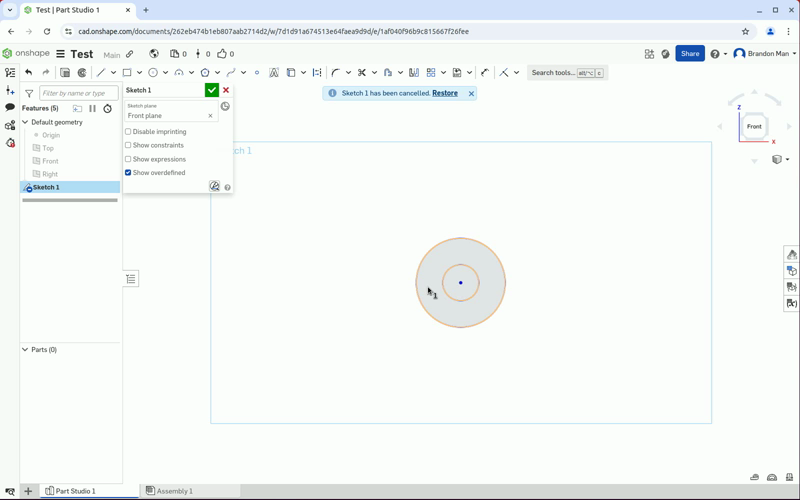
mouse_move(73, 352)
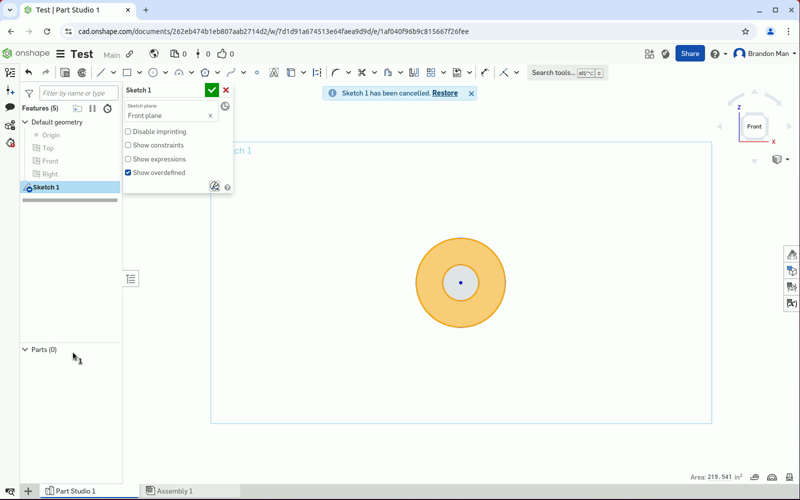
key(shift+y)
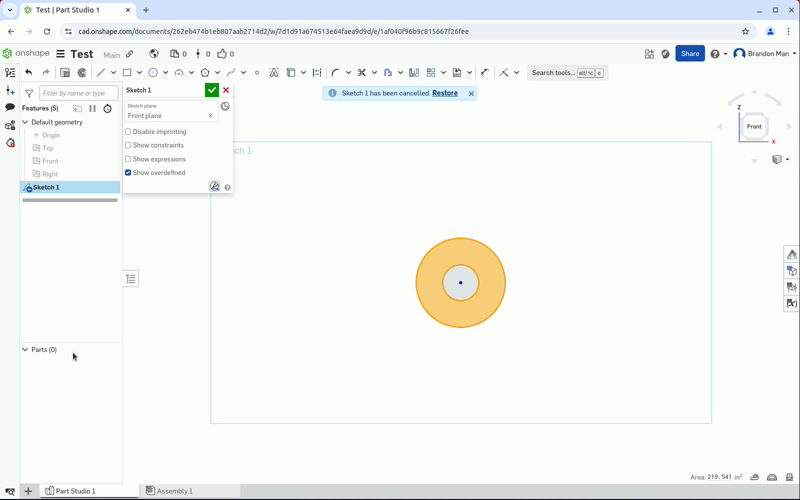
key(shift+e)
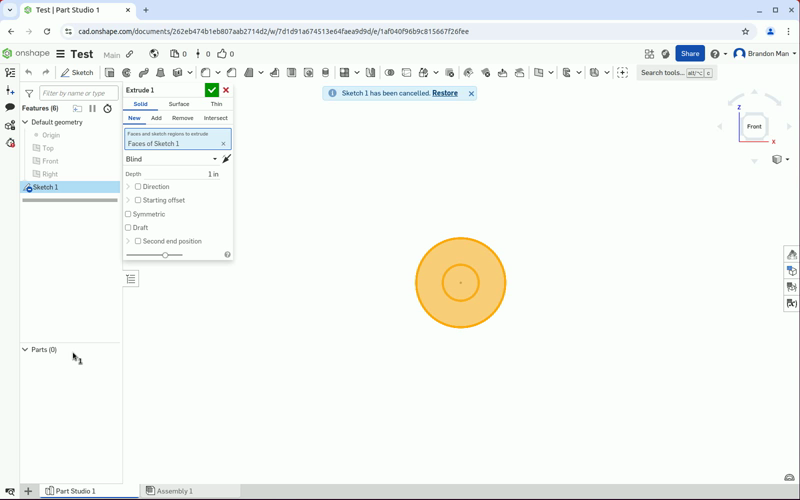
mouse_move(143, 106)
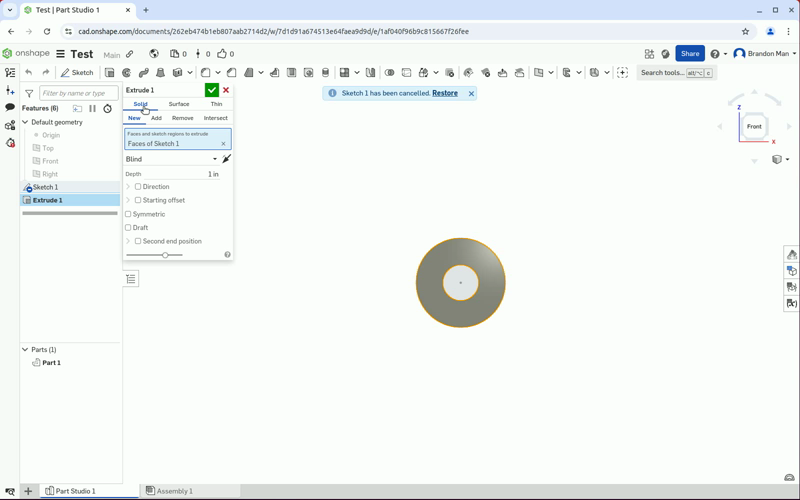
click(143, 106)
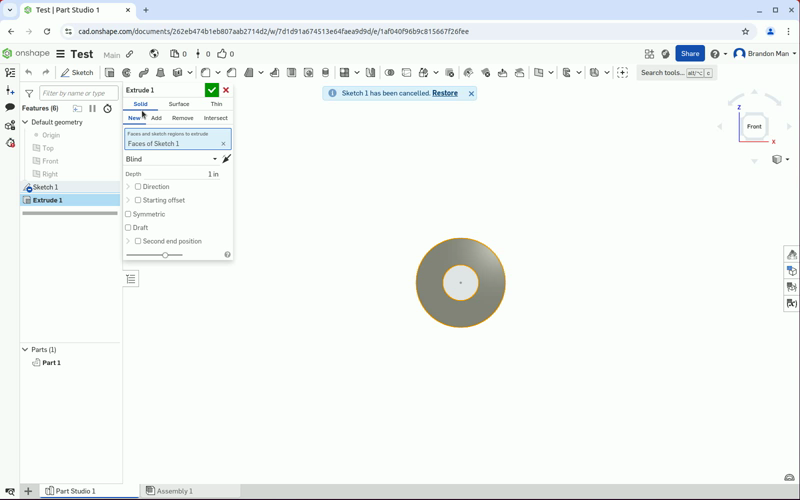
mouse_move(137, 120)
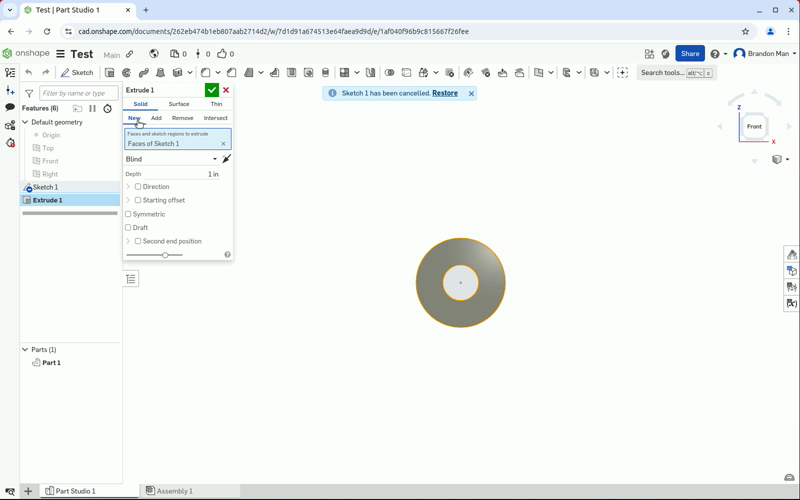
click(137, 120)
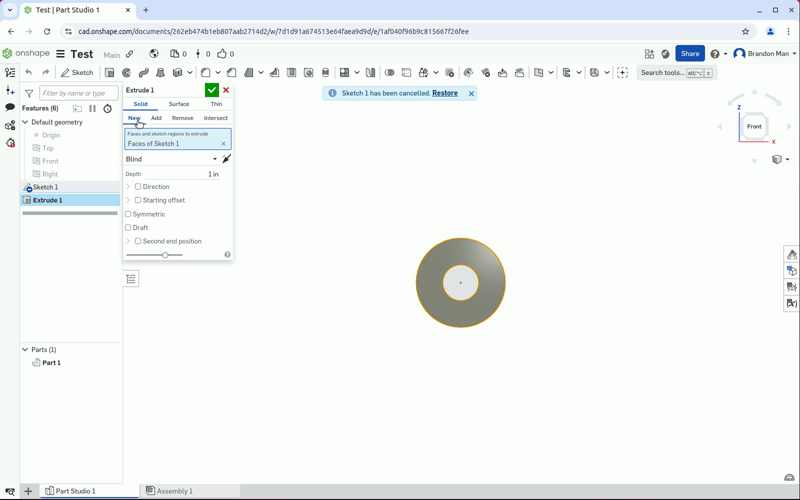
key(tab, 4)
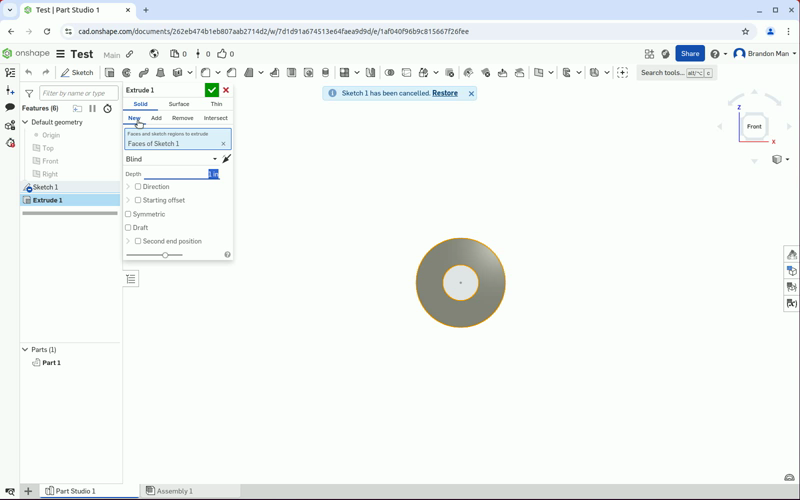
text(3.611)
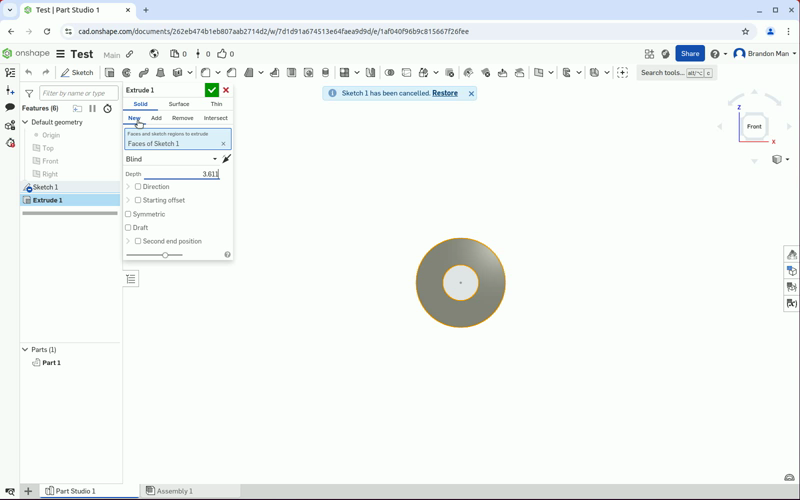
key(enter)
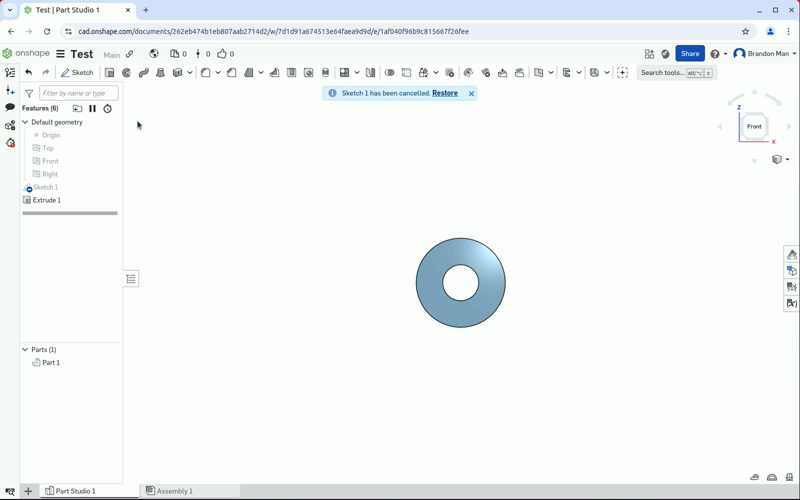
key(shift+h)
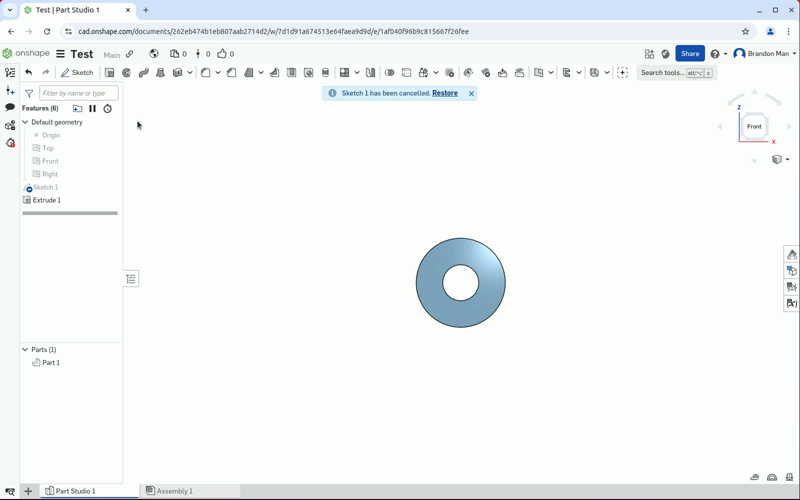
key(shift+h)
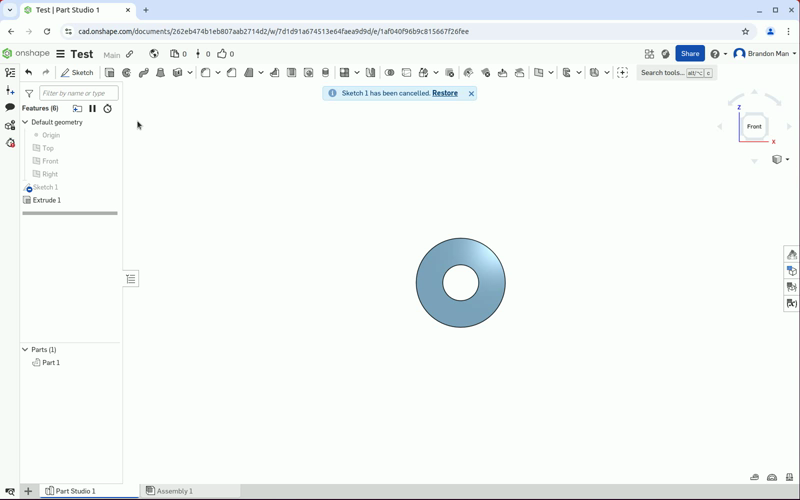
mouse_move(73, 189)
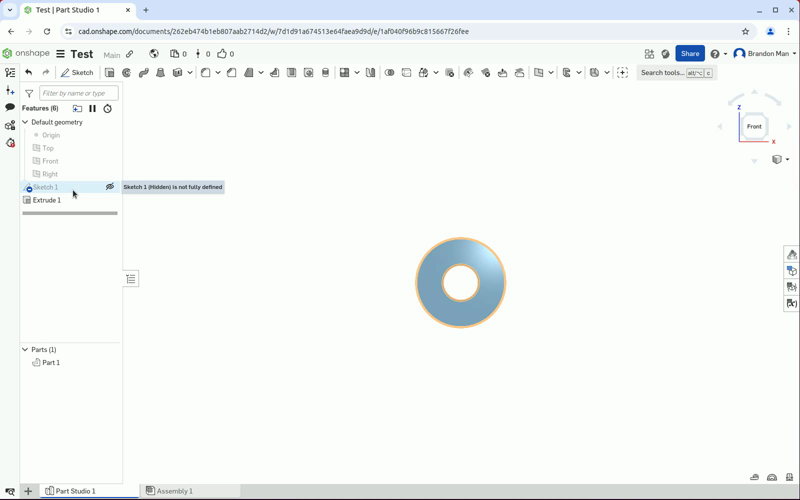
click(73, 189)
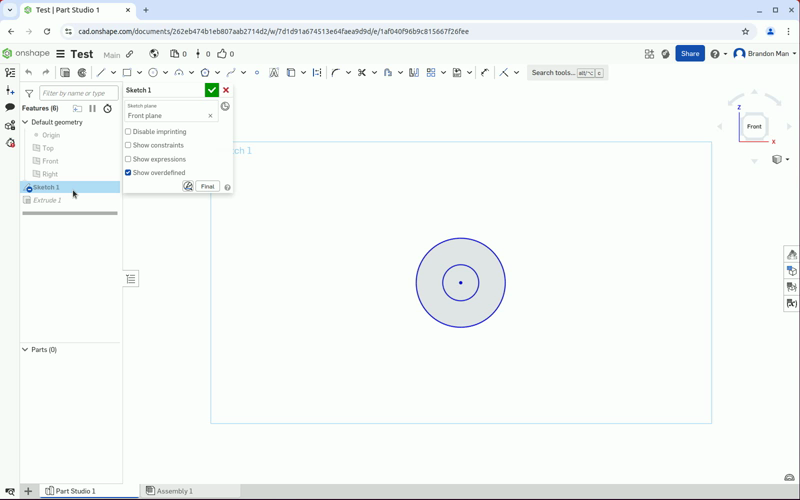
mouse_move(229, 92)
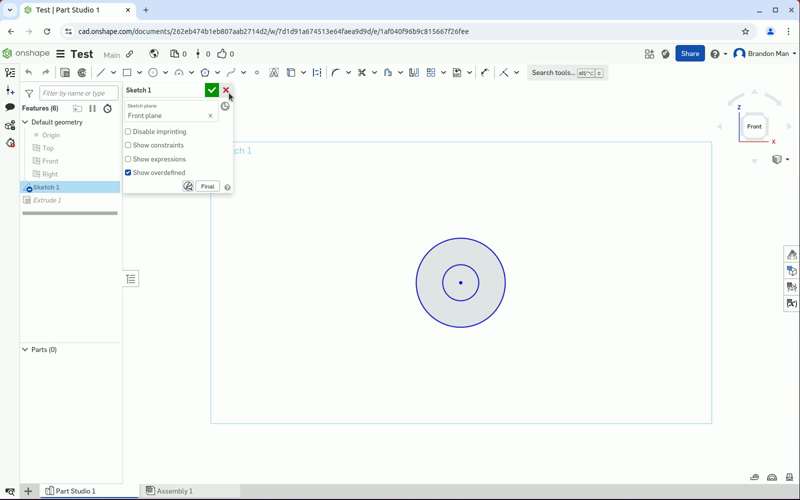
click(229, 92)
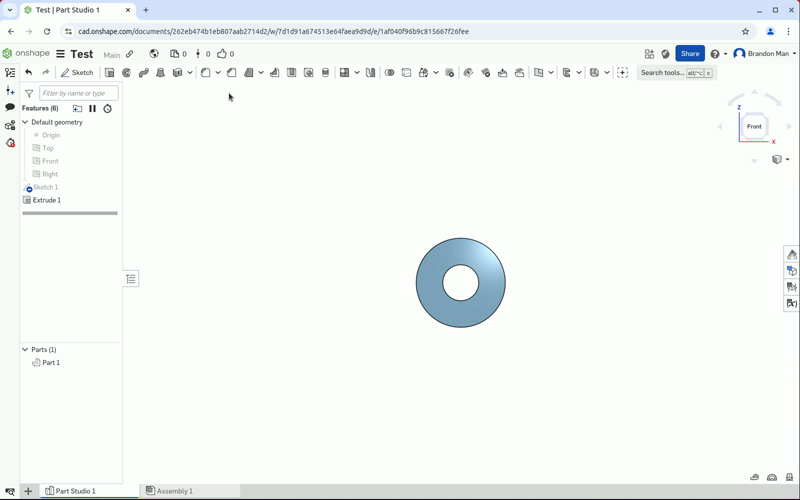
mouse_move(541, 75)
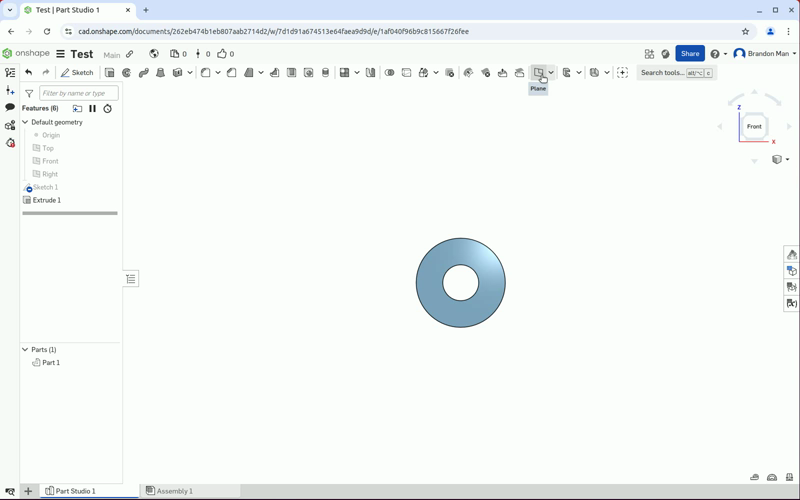
click(541, 75)
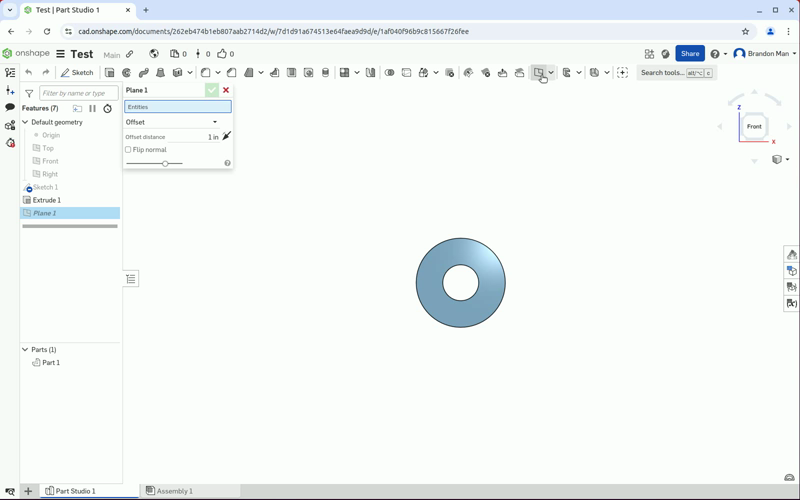
mouse_move(73, 163)
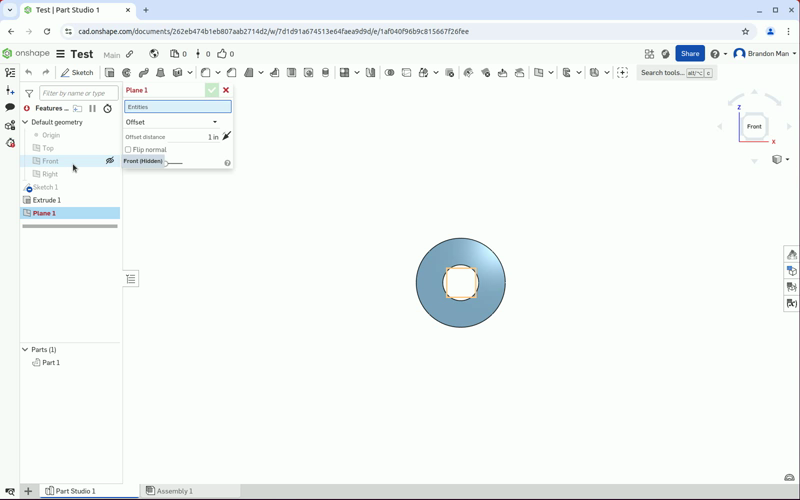
click(73, 163)
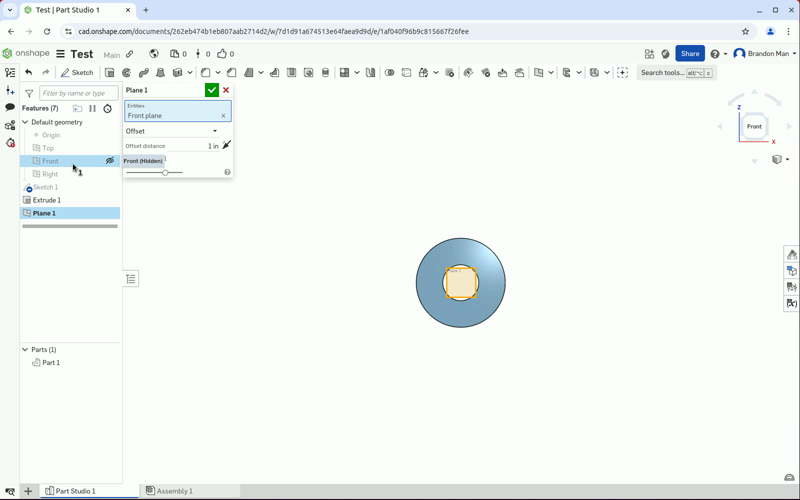
key(tab, 2)
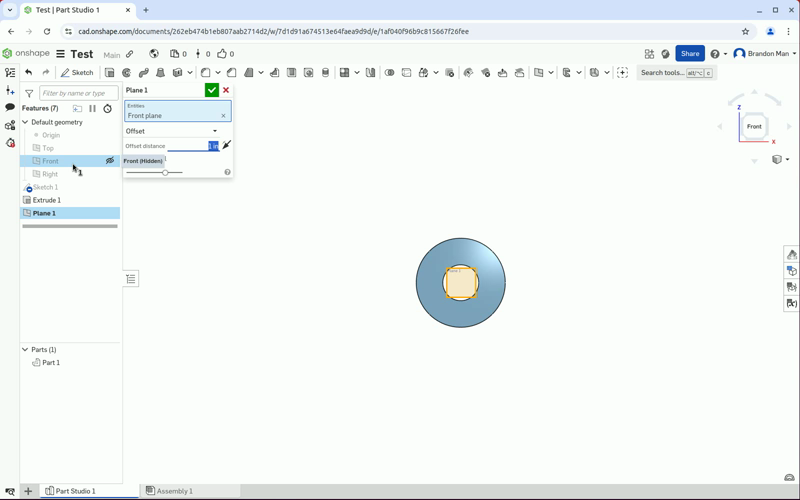
text(3.605)
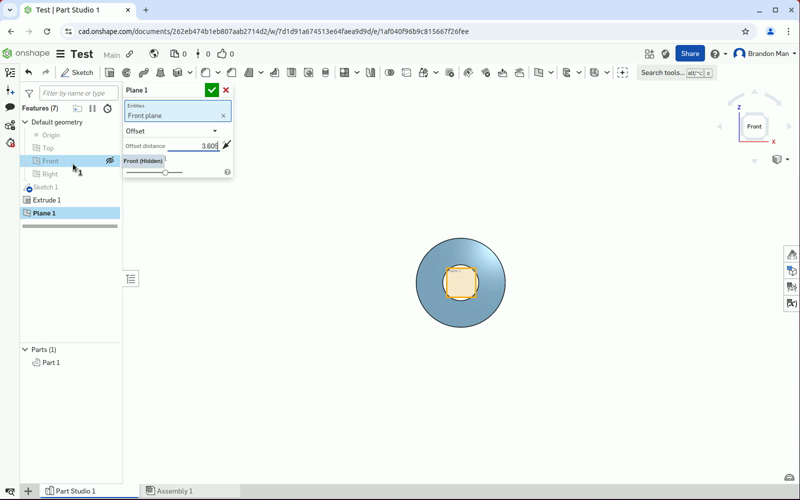
key(enter, 2)
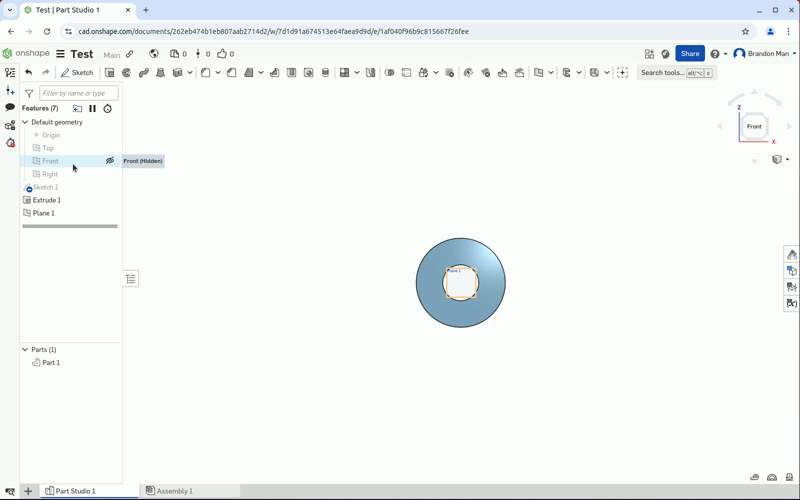
key(shift+s)
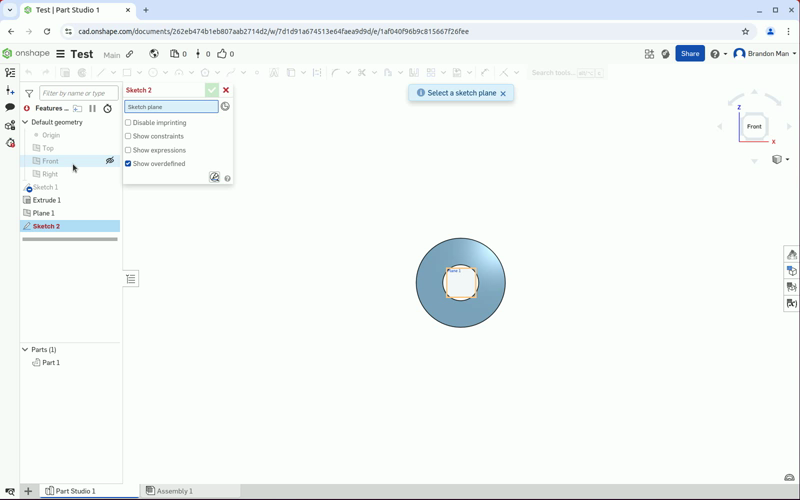
mouse_move(73, 215)
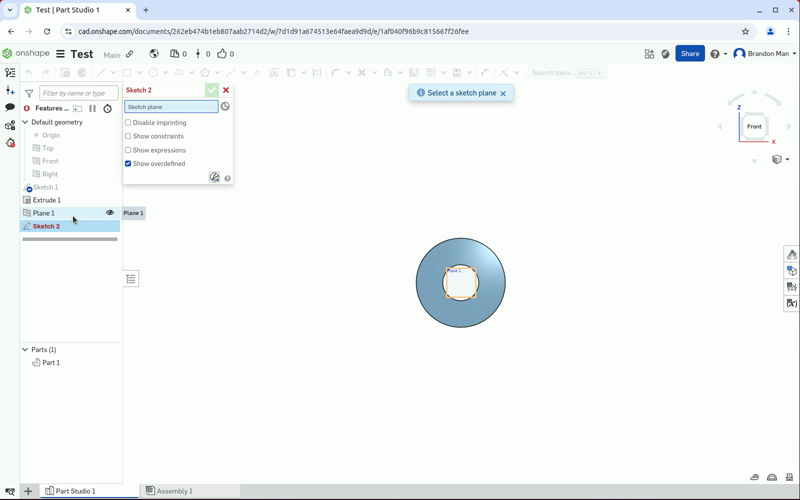
click(73, 215)
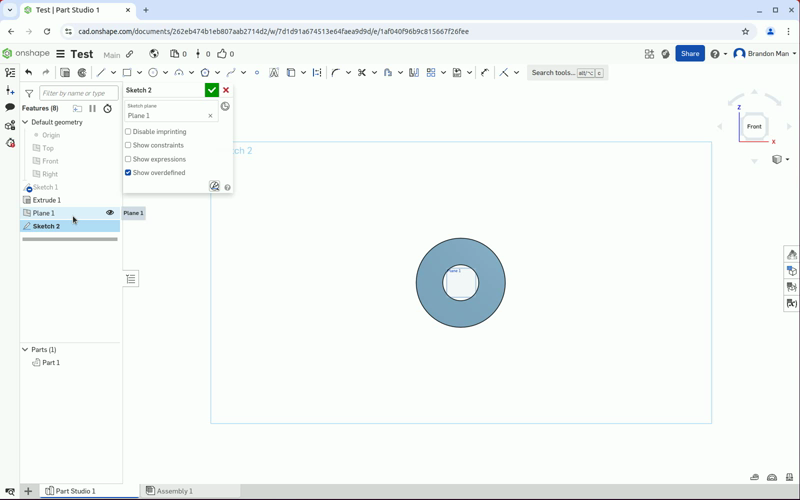
mouse_move(73, 352)
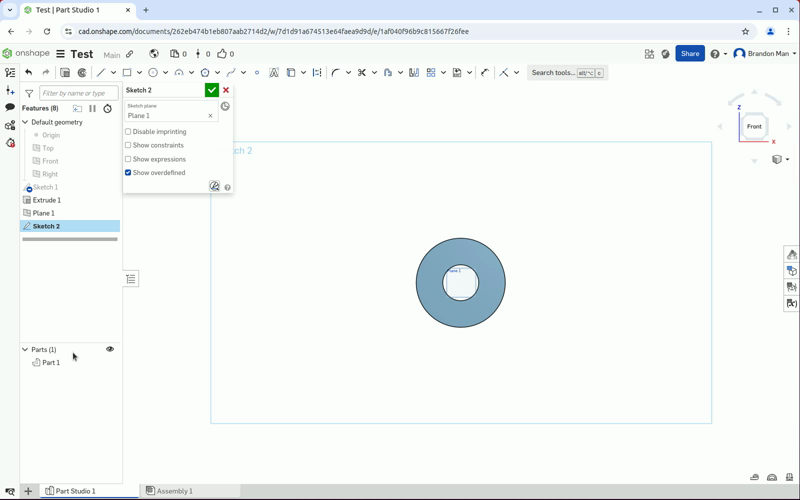
key(y)
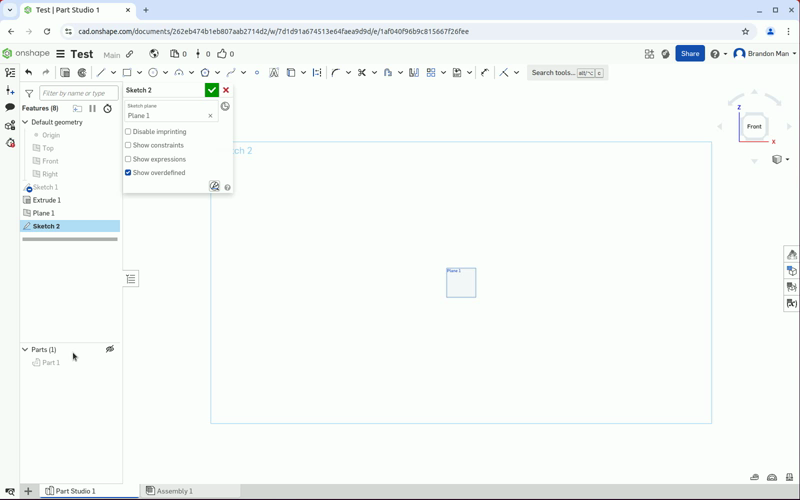
key(c)
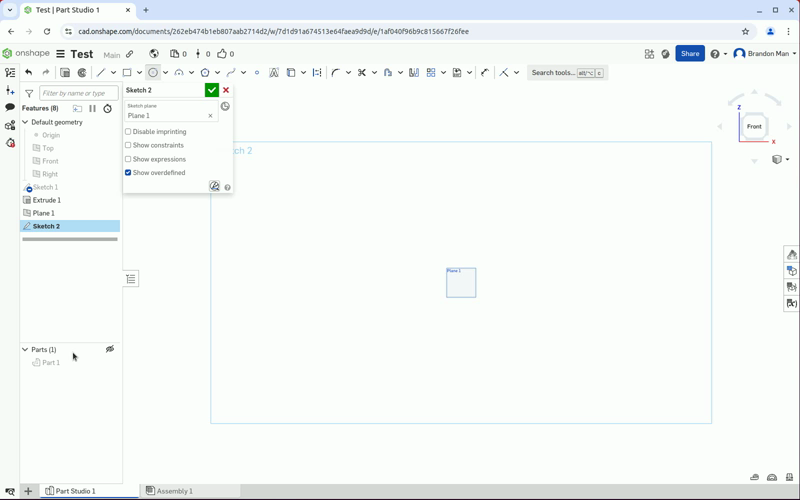
key_down(shift)
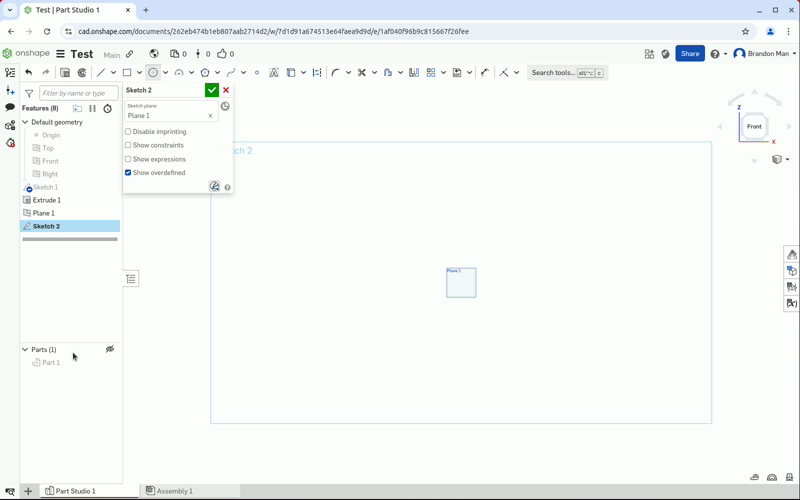
mouse_move(460, 282)
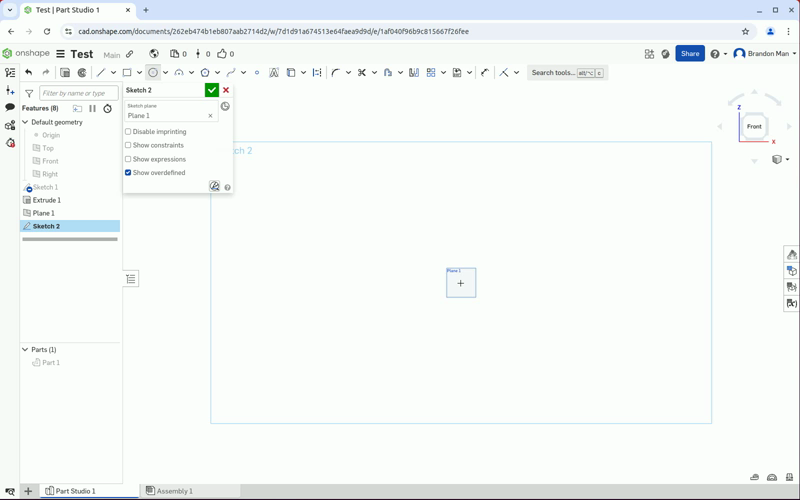
click(460, 282)
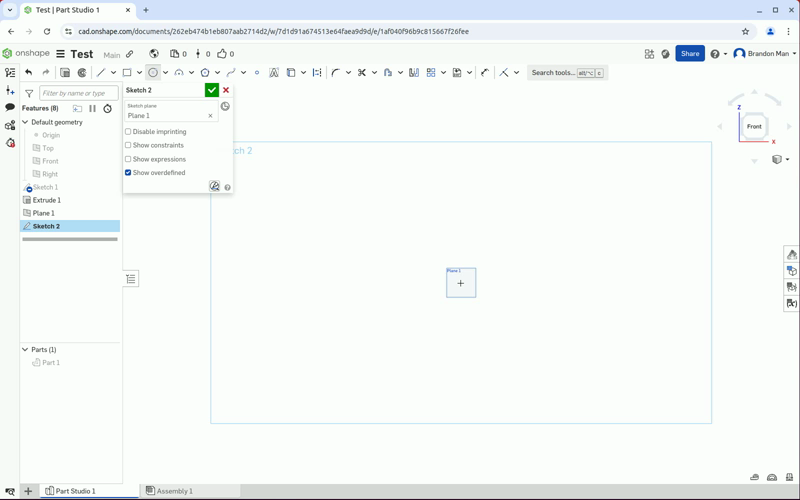
key_up(shift)
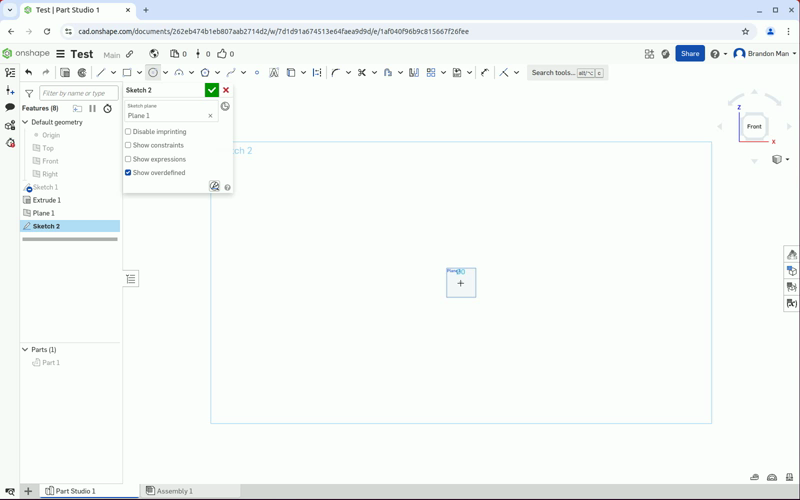
mouse_move(492, 282)
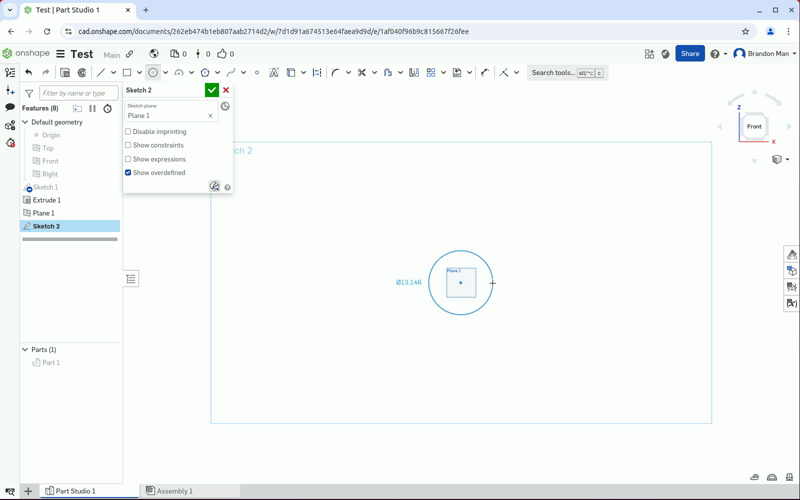
click(492, 282)
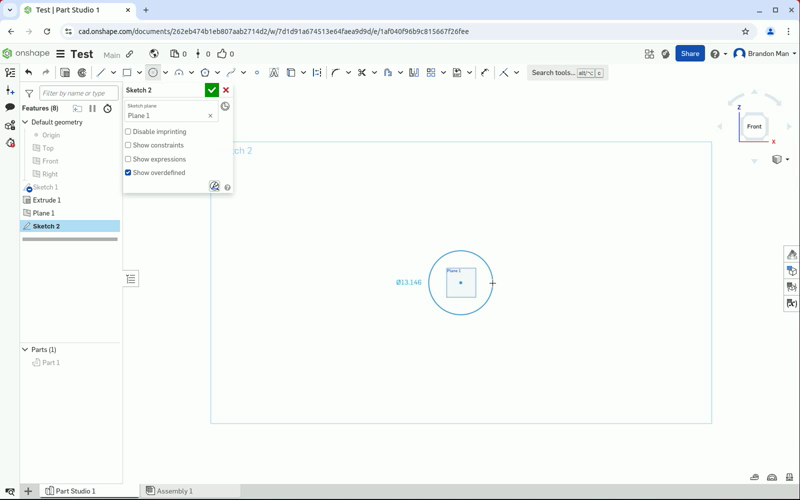
key(esc)
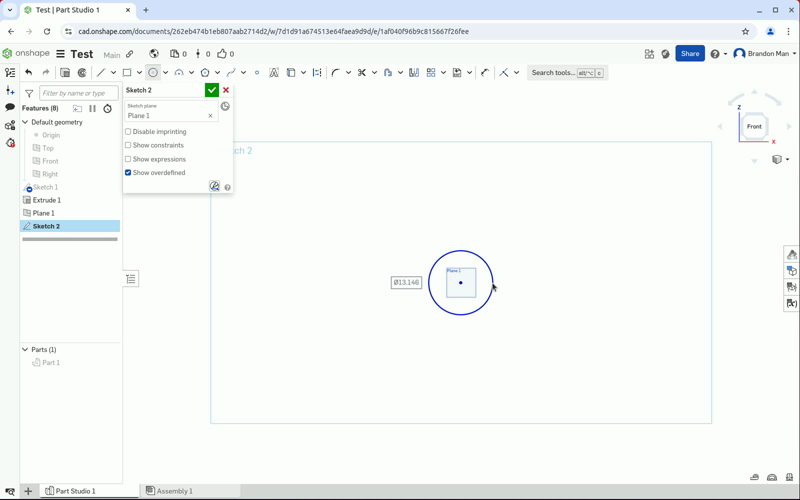
key(c)
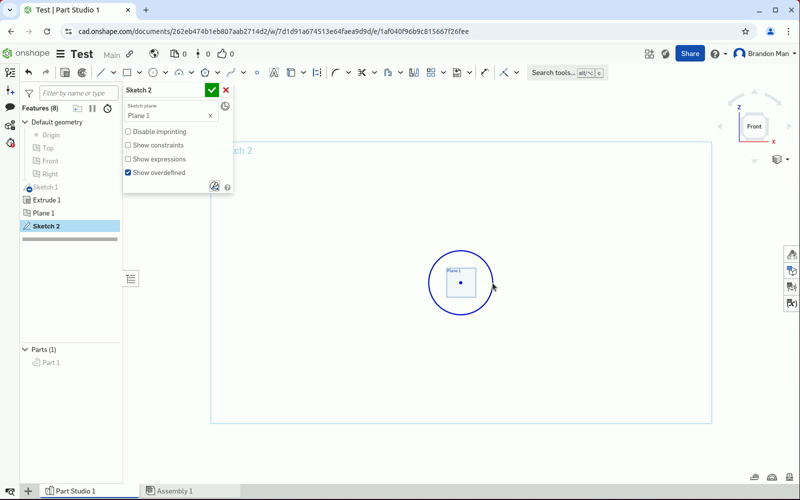
key_down(shift)
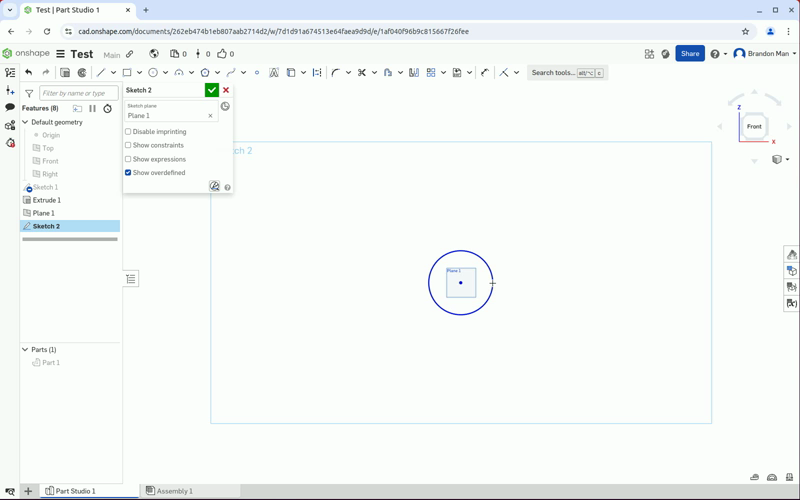
mouse_move(460, 282)
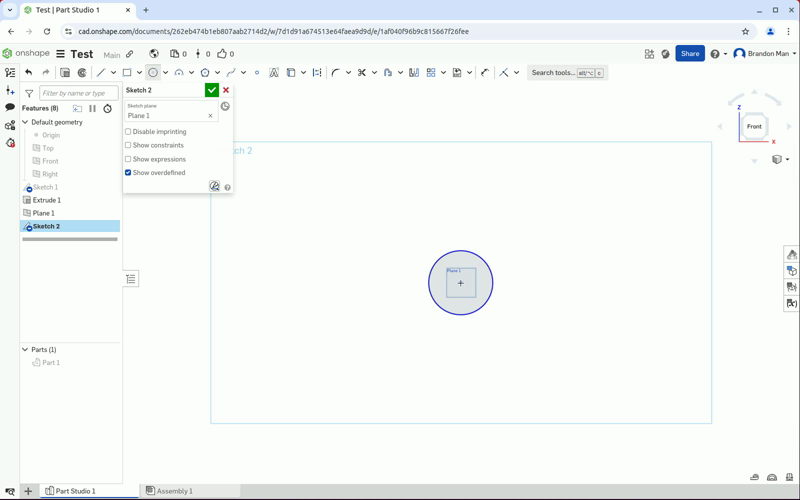
click(460, 282)
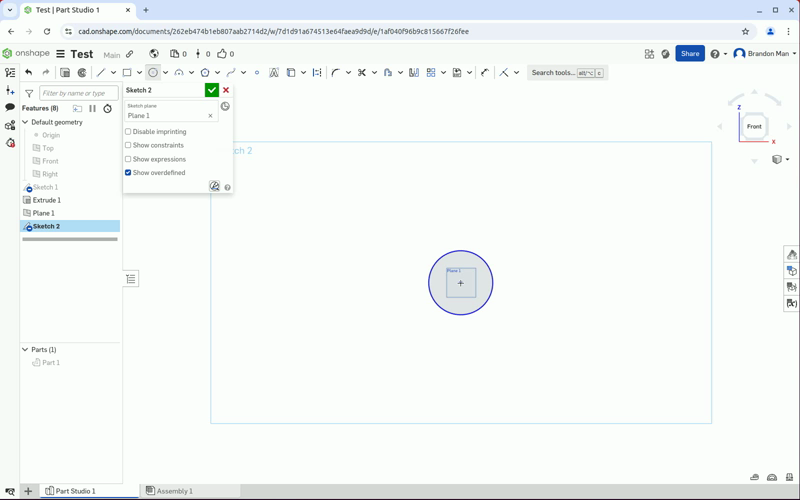
key_up(shift)
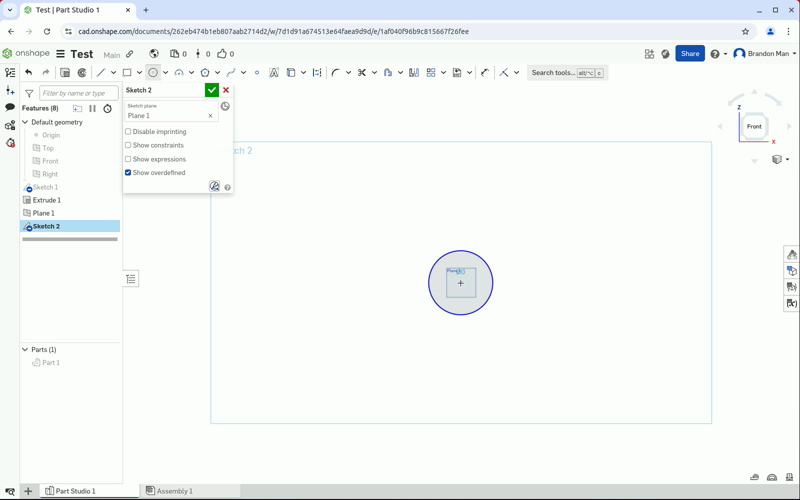
mouse_move(478, 282)
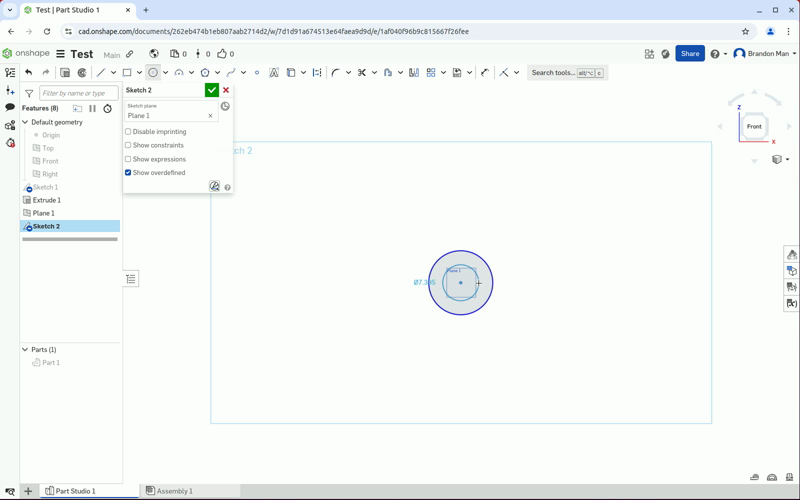
click(478, 282)
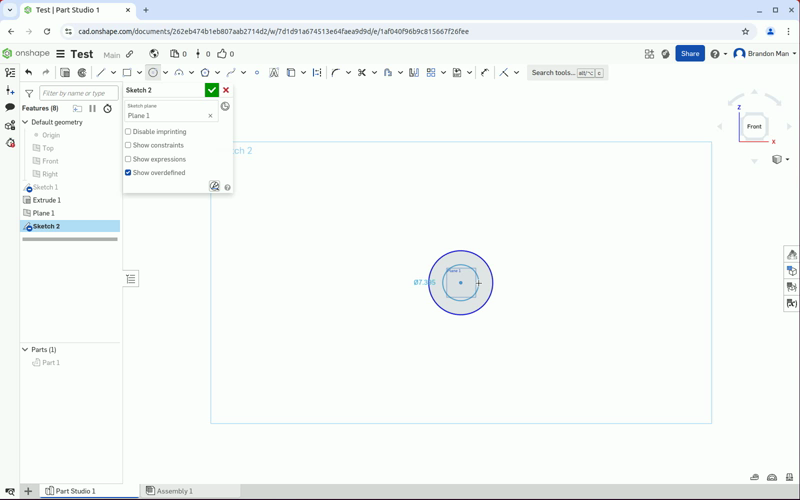
key(esc)
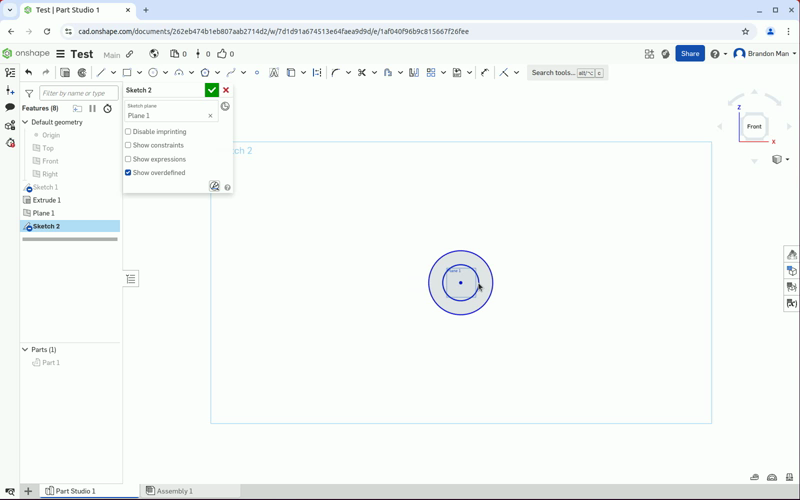
mouse_move(476, 260)
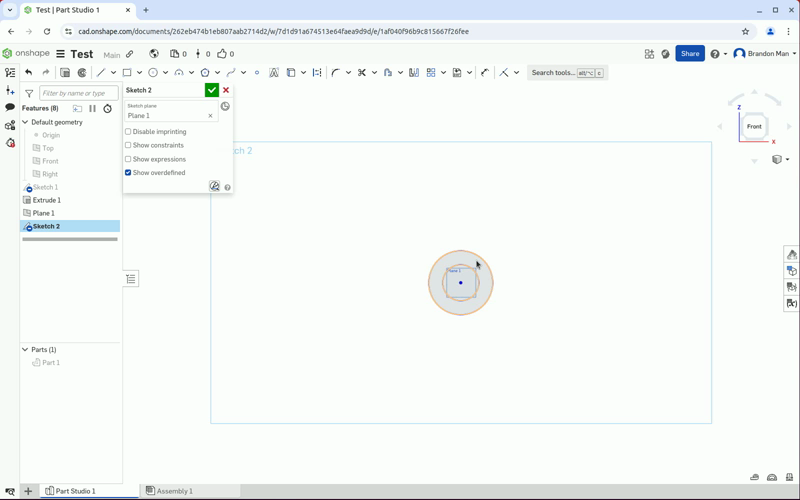
click(476, 260)
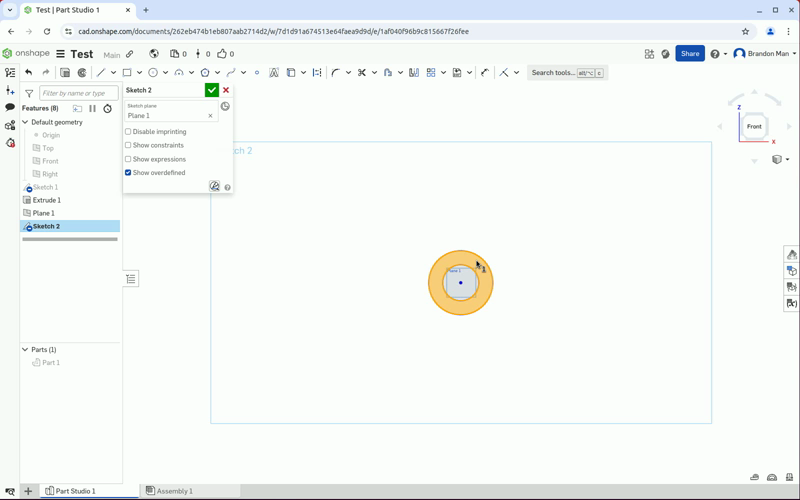
mouse_move(73, 352)
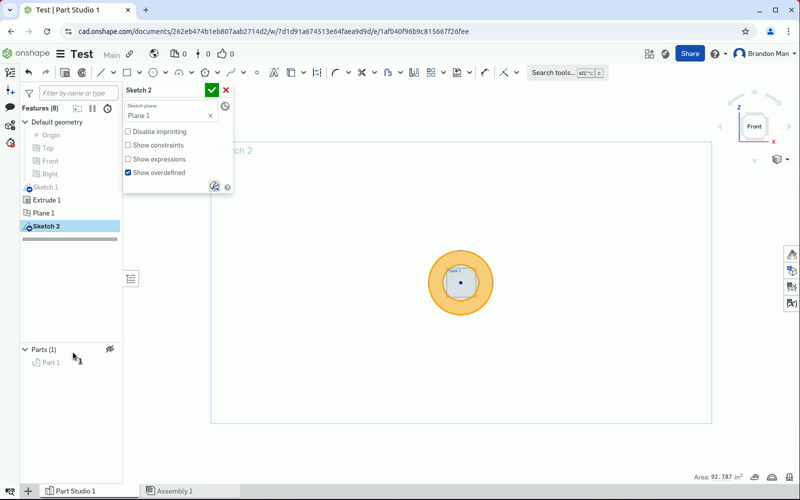
key(shift+y)
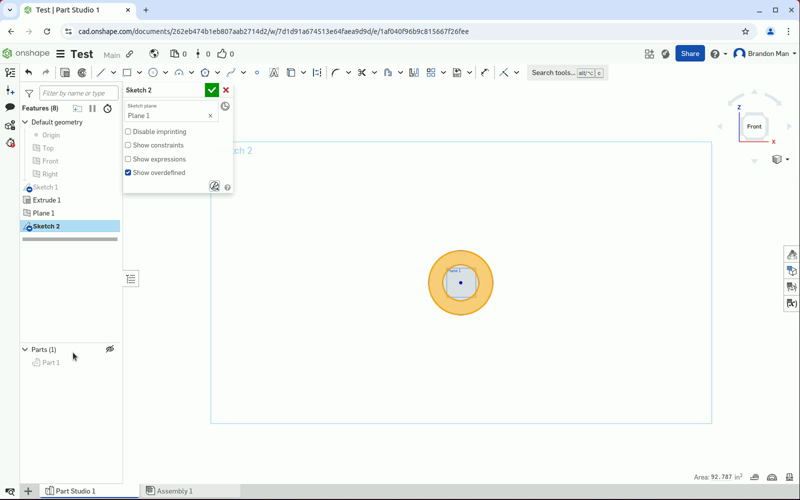
key(shift+e)
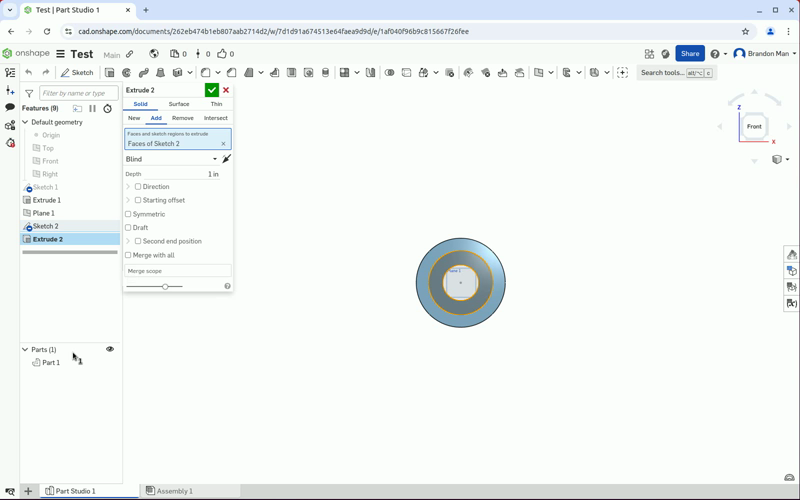
mouse_move(143, 106)
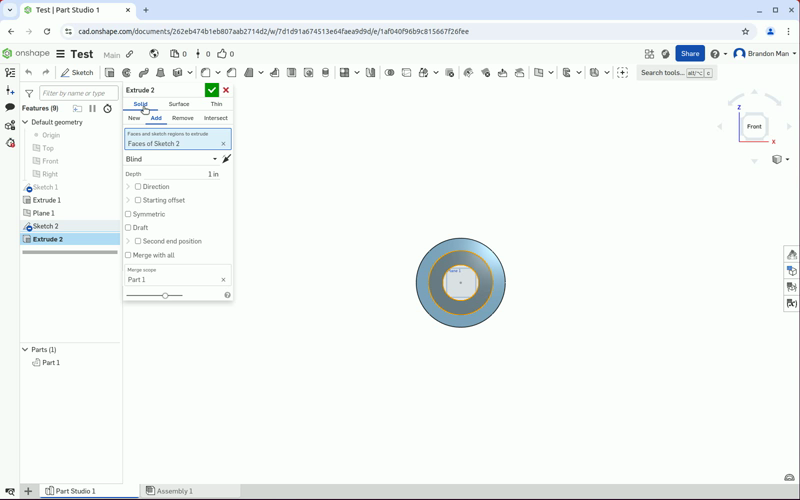
click(143, 106)
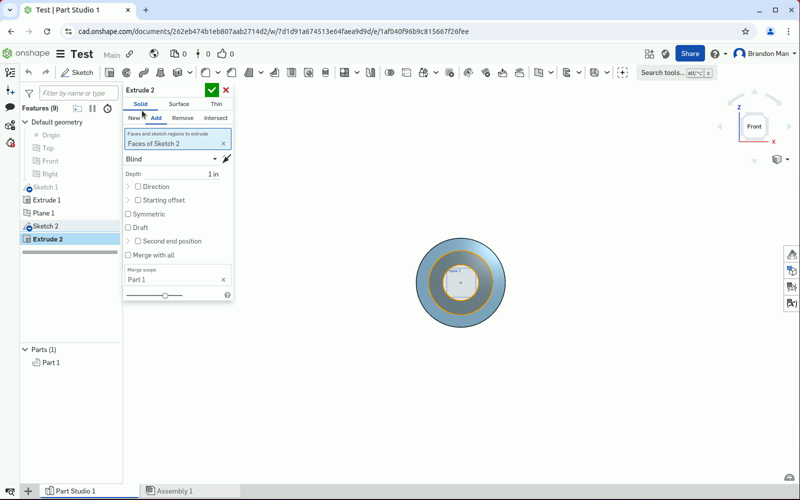
mouse_move(137, 120)
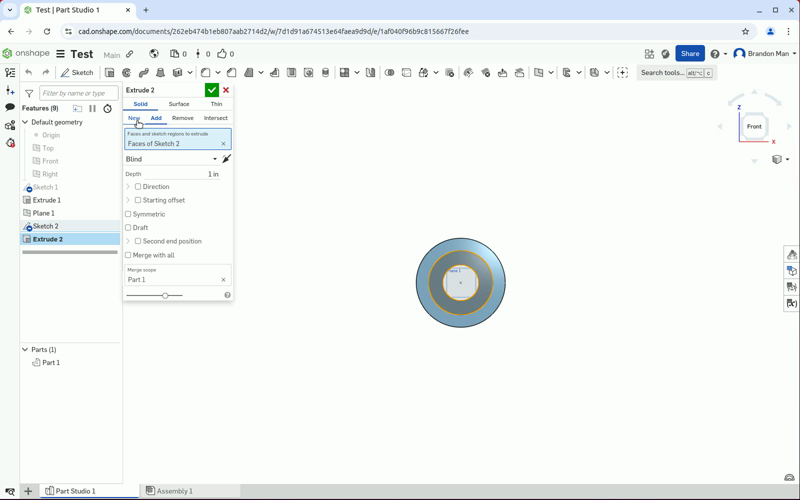
click(137, 120)
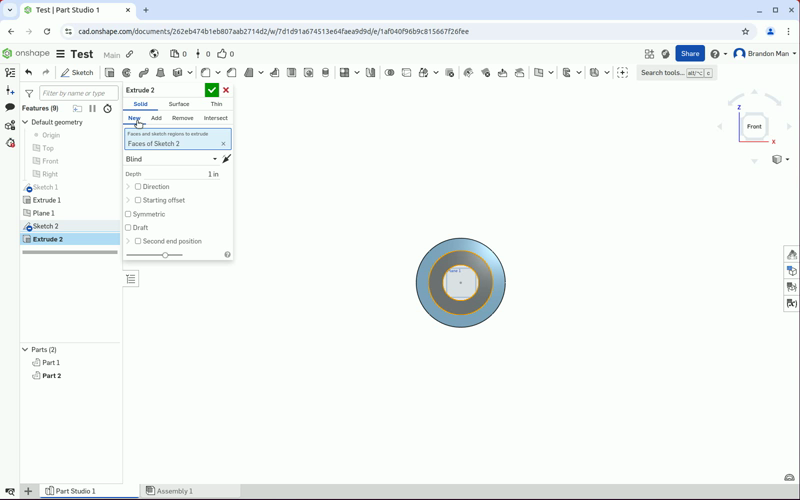
key(tab, 4)
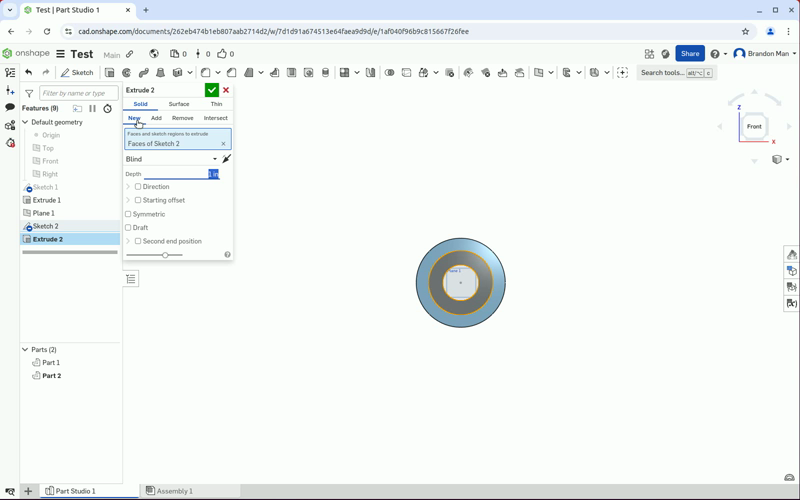
text(1.204)
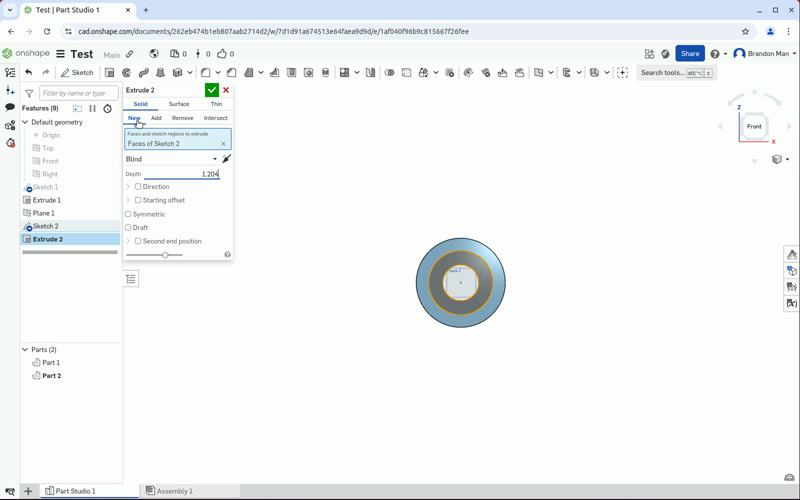
key(enter)
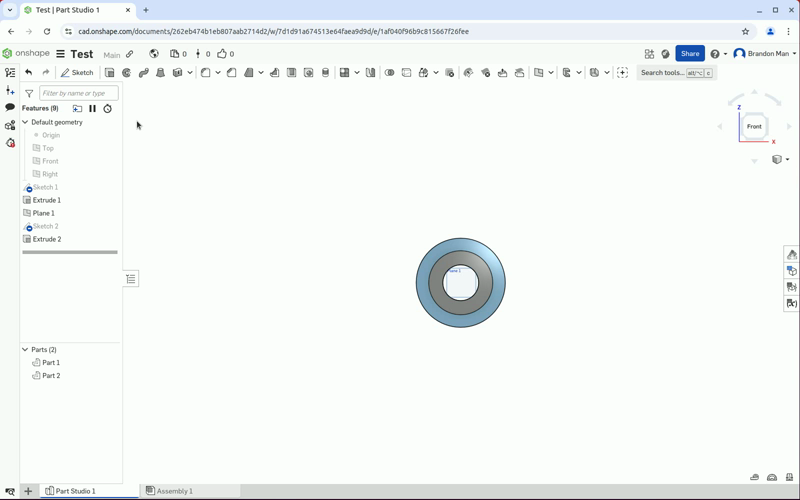
key(shift+h)
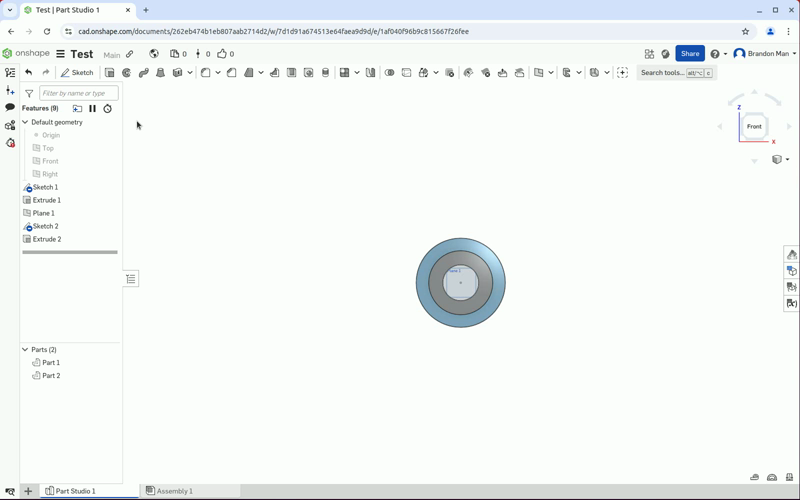
key(shift+h)
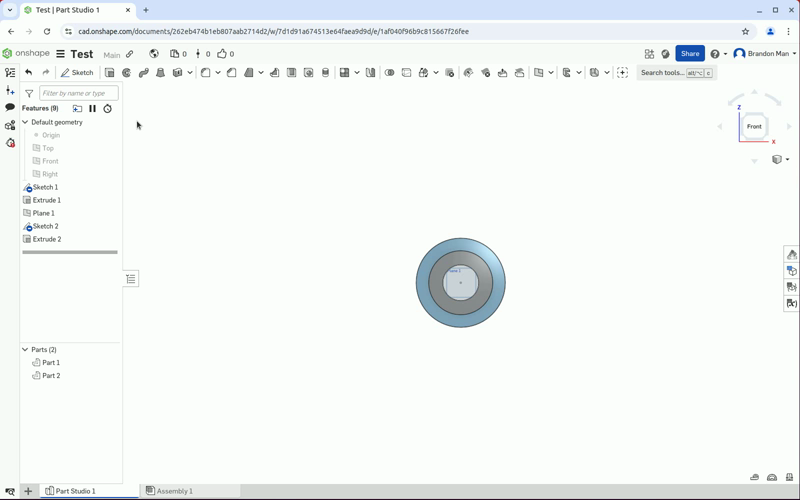
key(shift+7)
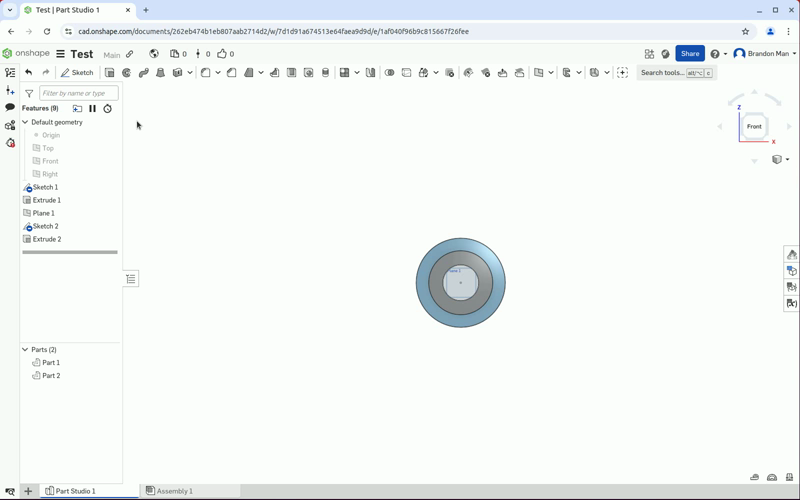
key(left, 2)
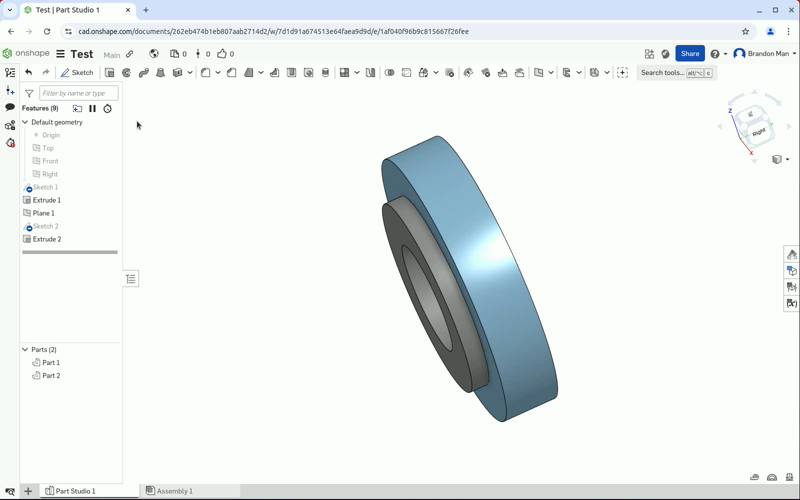
key(down, 2)
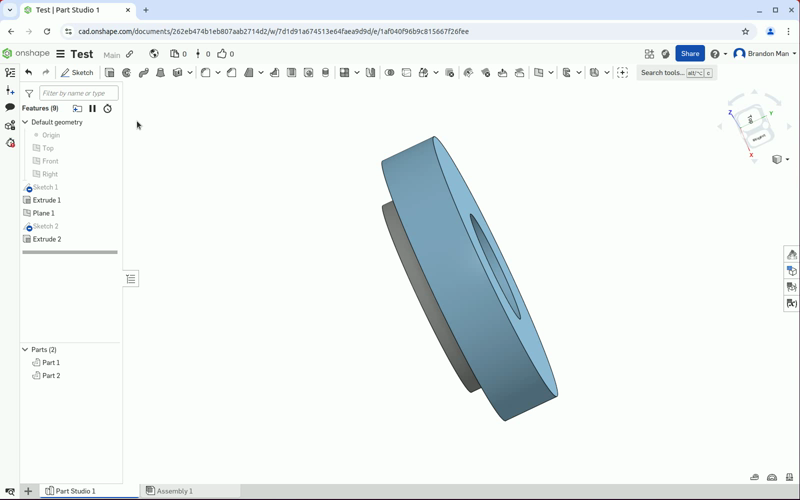
key(up, 2)
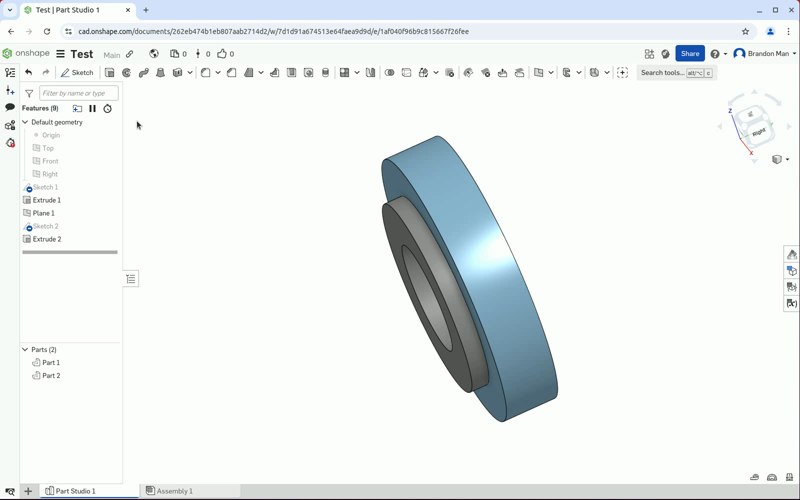
key(right, 2)
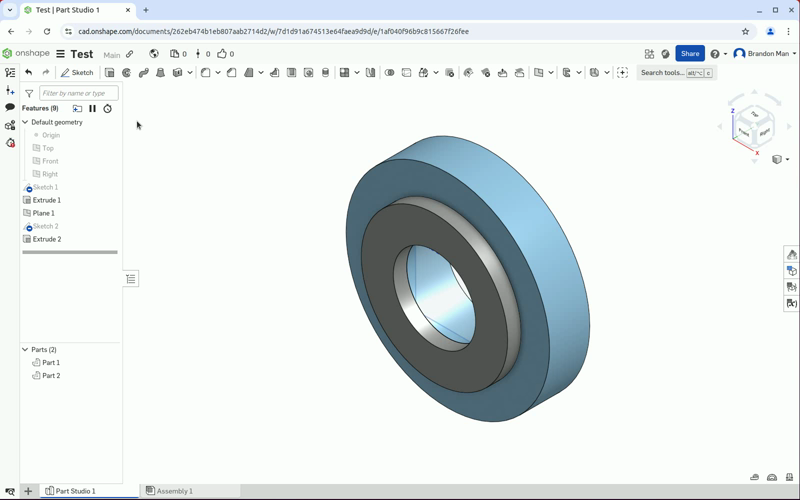
mouse_move(73, 189)
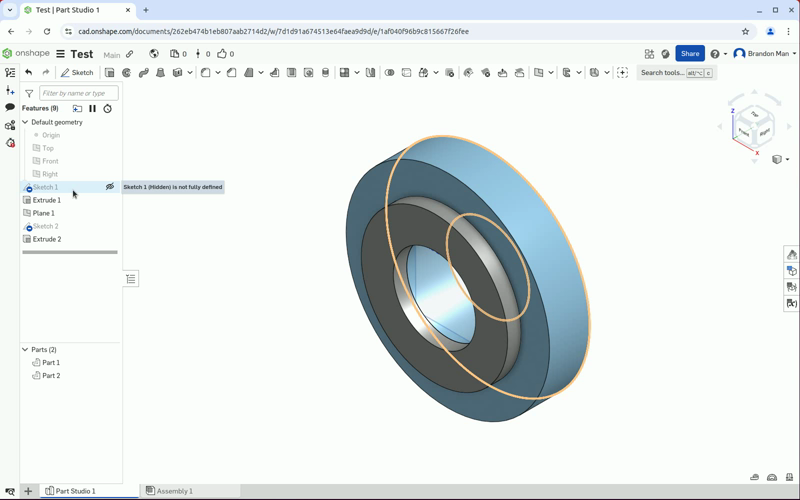
click(73, 189)